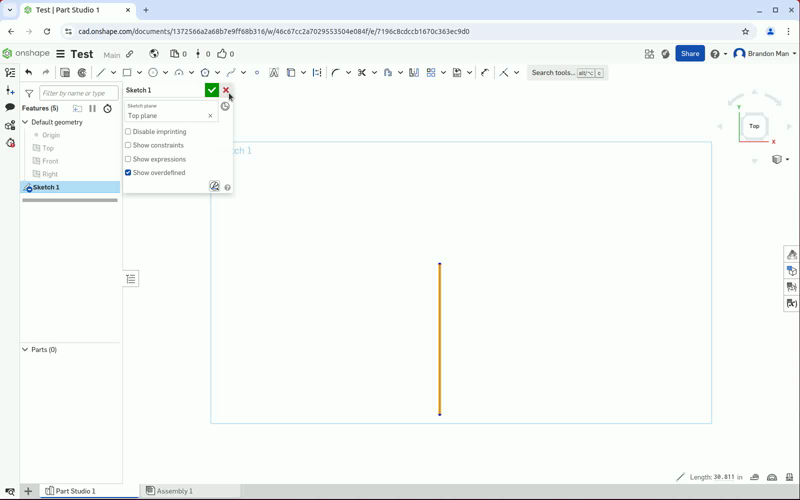
key(shift+h)
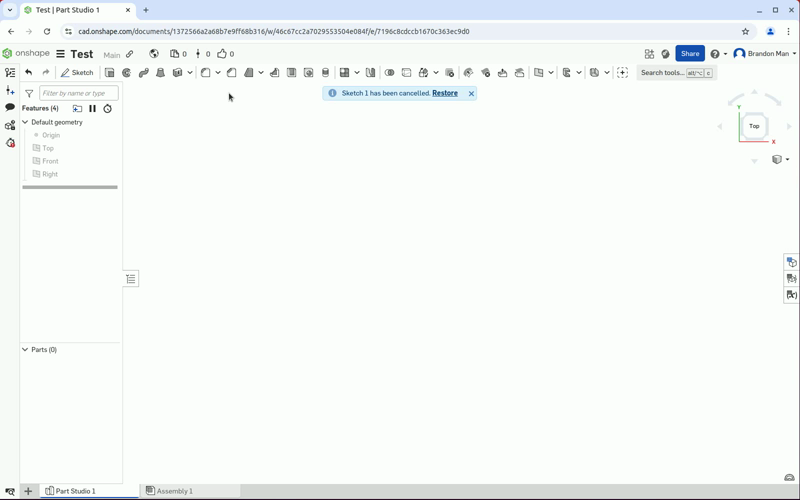
mouse_move(73, 352)
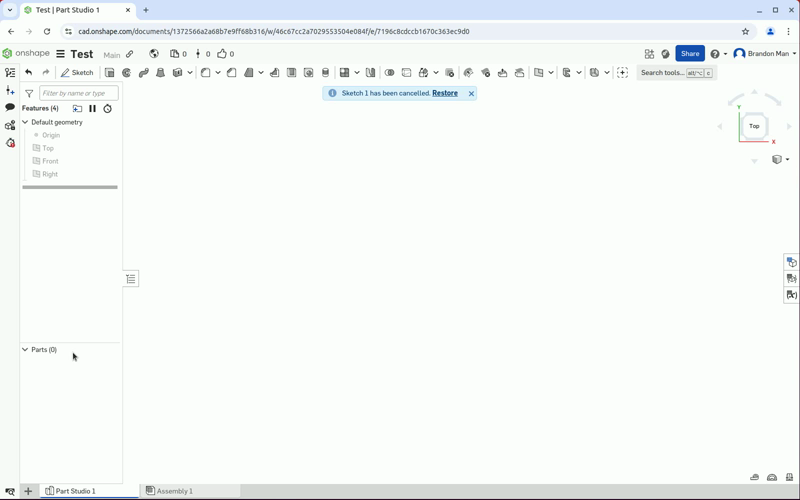
key(y)
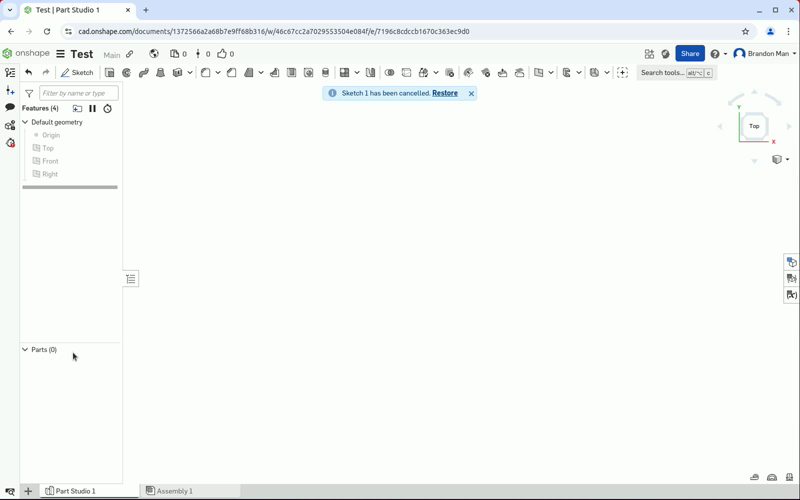
key(shift+p)
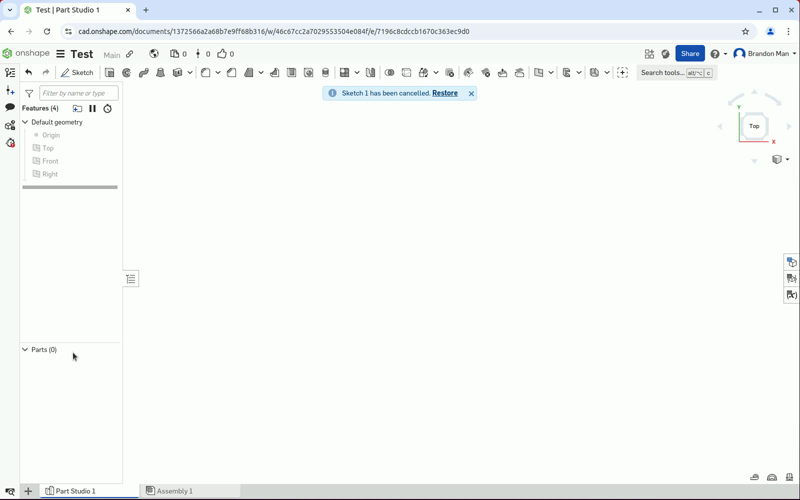
key(space)
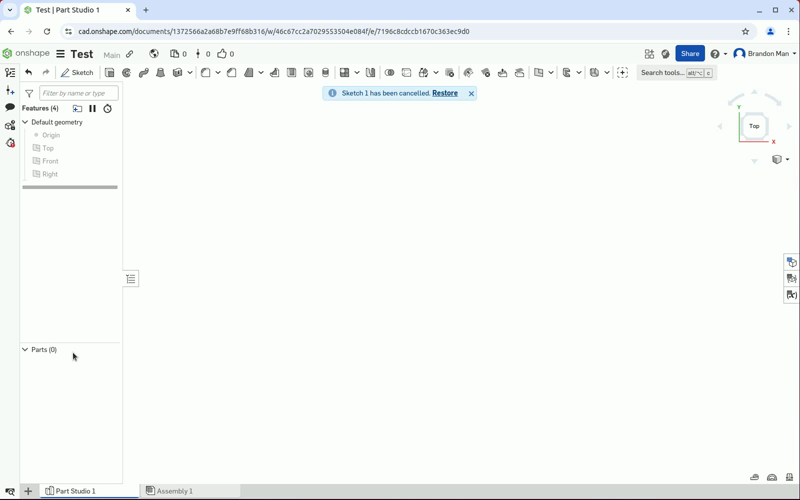
key_down(shift)
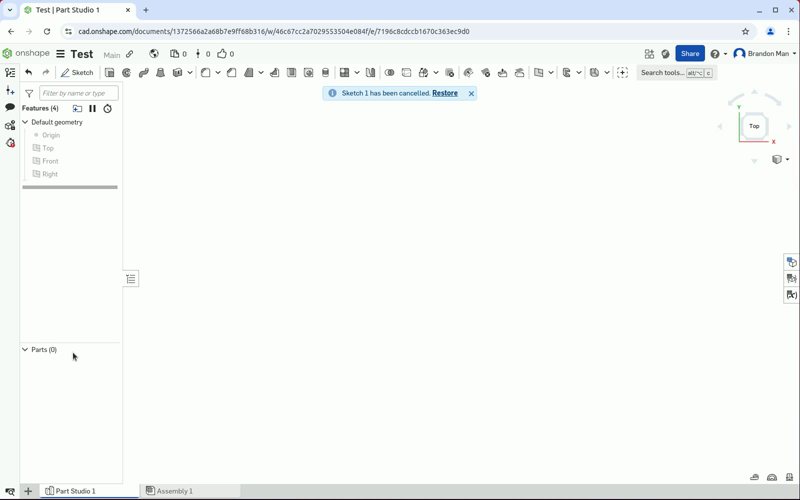
key(up)
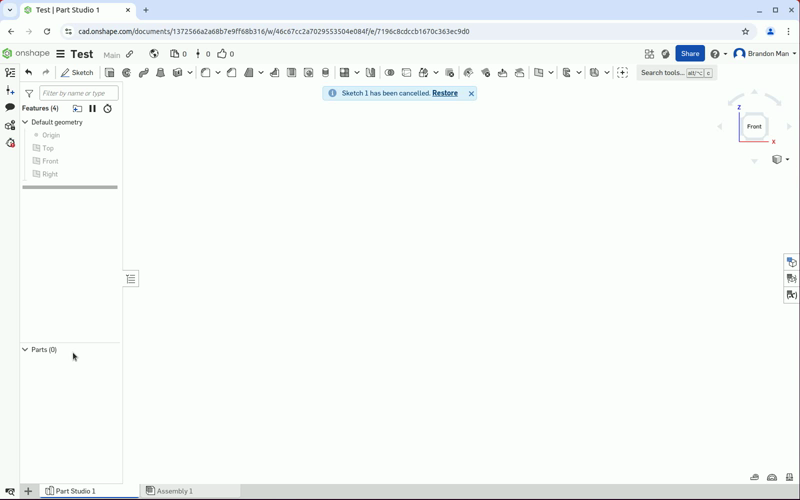
key_up(shift)
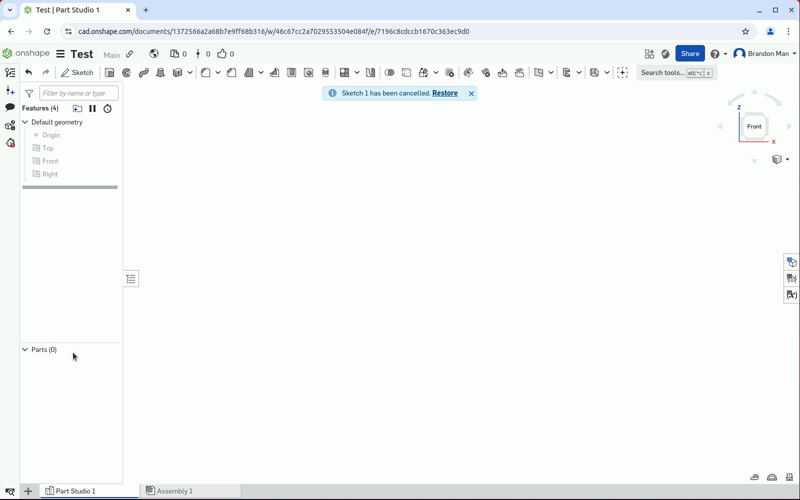
mouse_move(73, 352)
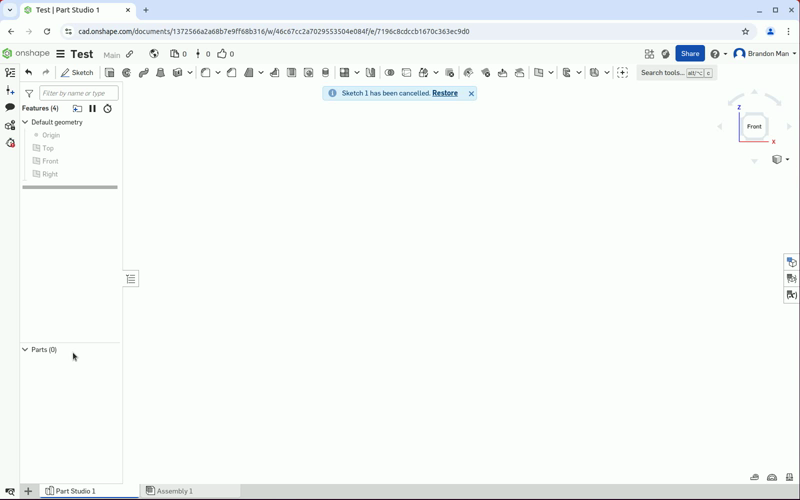
key(shift+y)
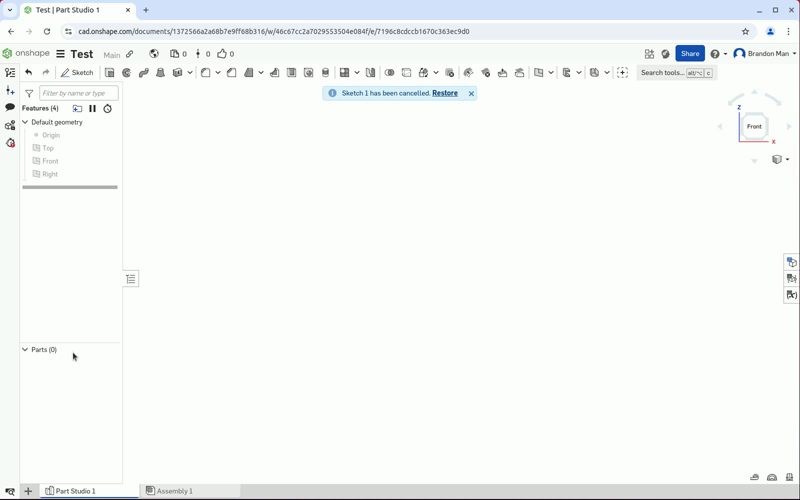
key(shift+s)
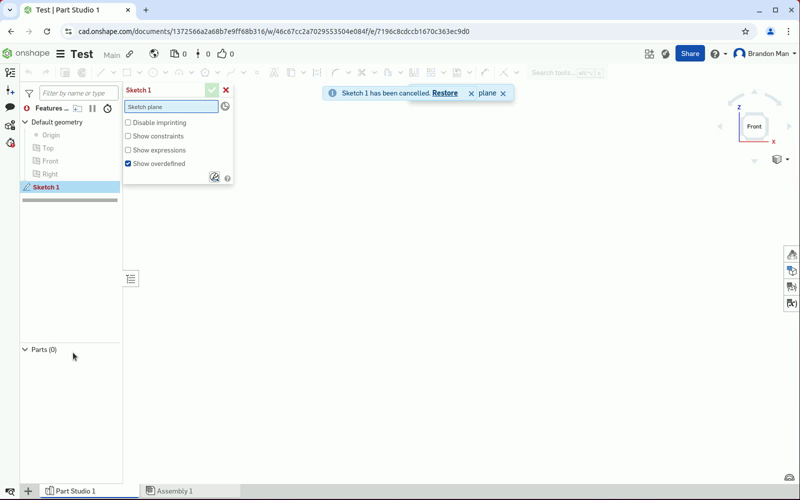
mouse_move(73, 163)
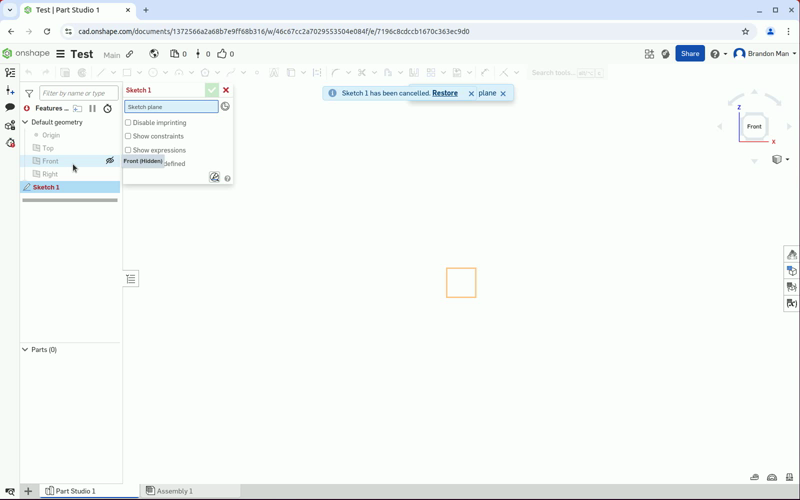
click(73, 163)
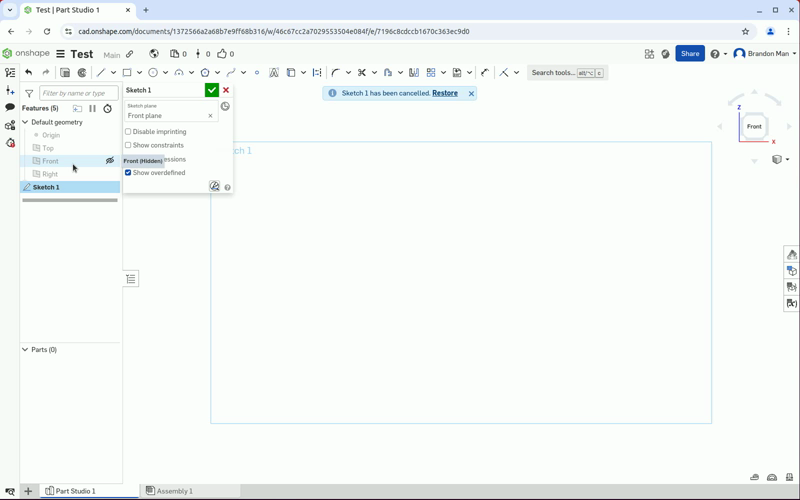
mouse_move(73, 352)
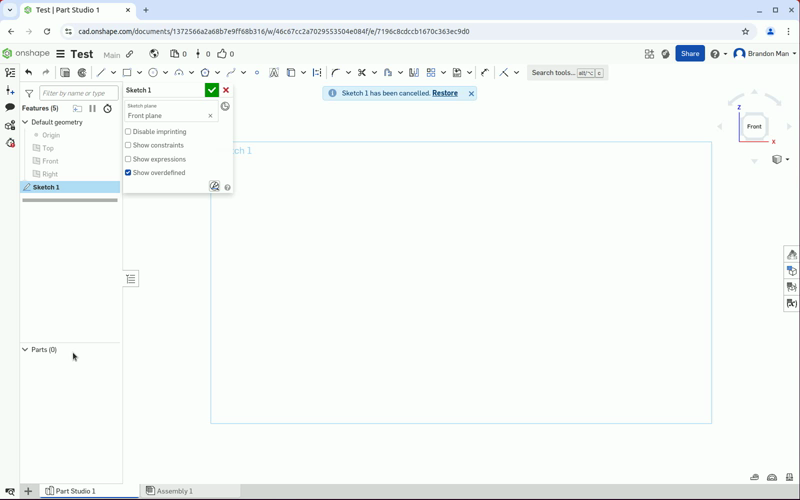
key(y)
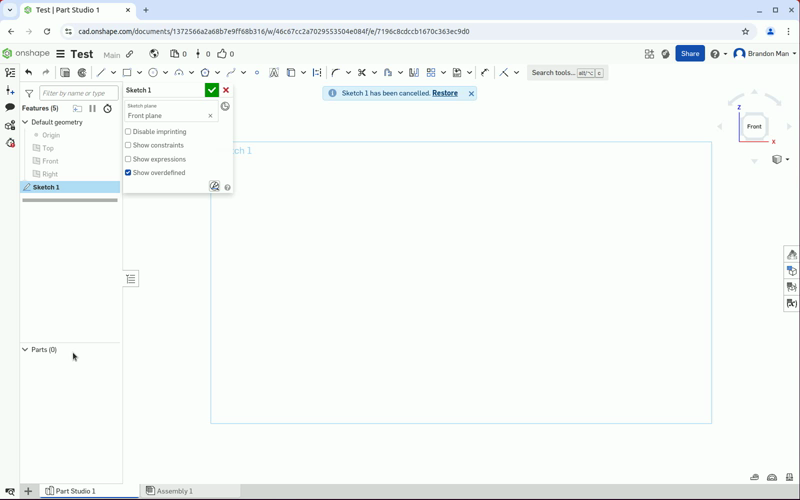
key(l)
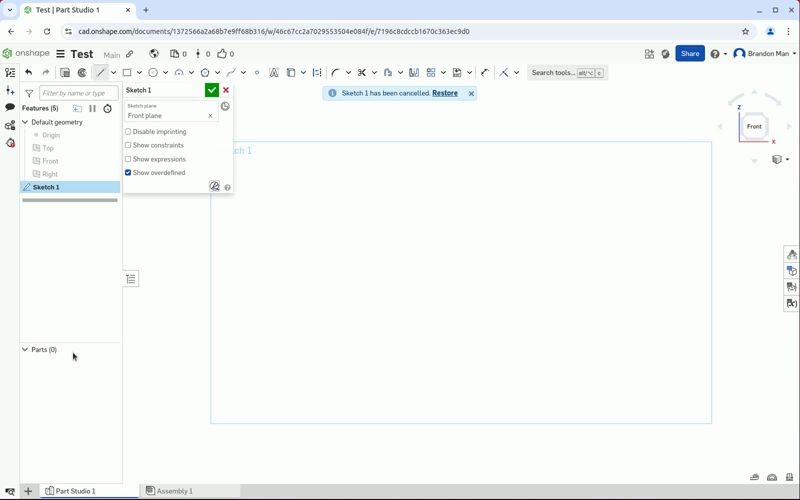
key_down(shift)
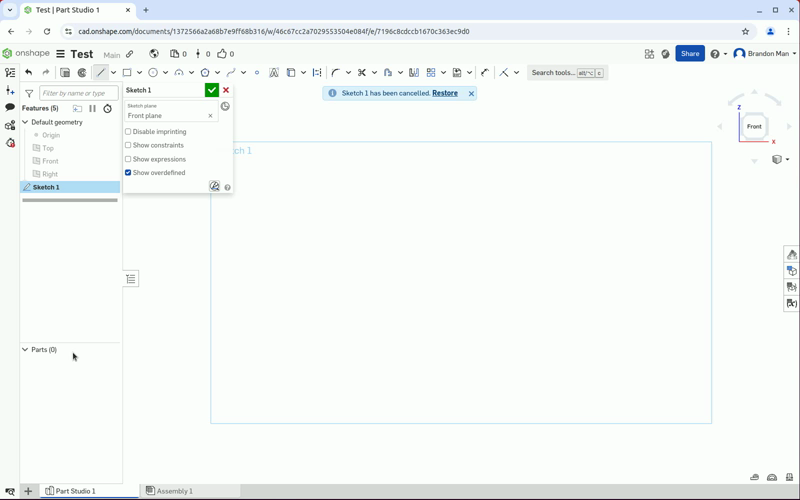
mouse_move(348, 395)
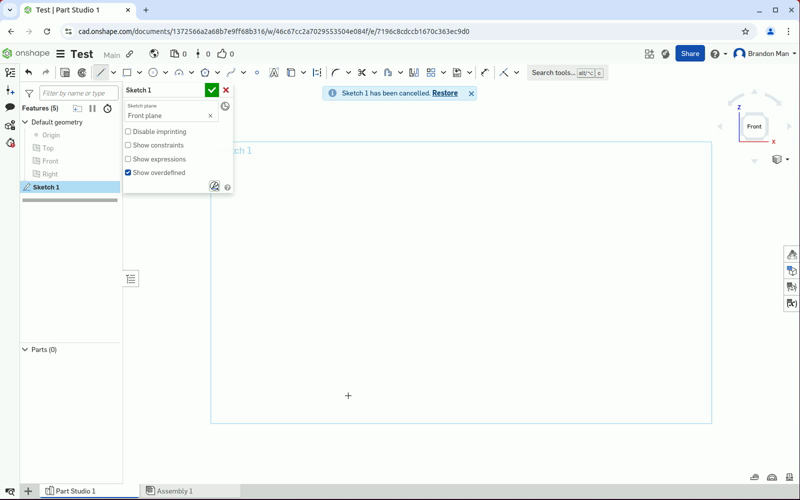
click(348, 395)
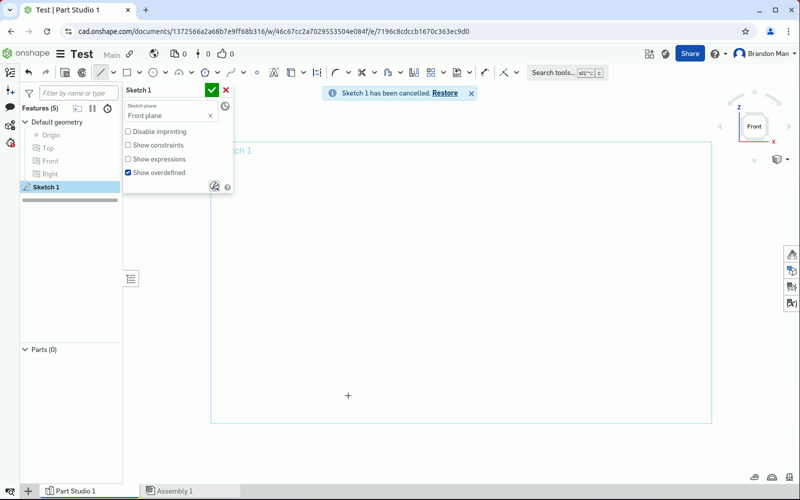
key_up(shift)
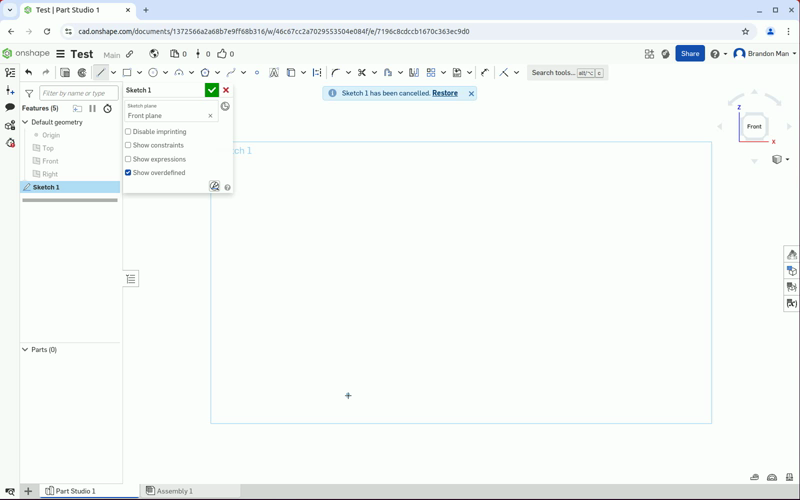
key_down(shift)
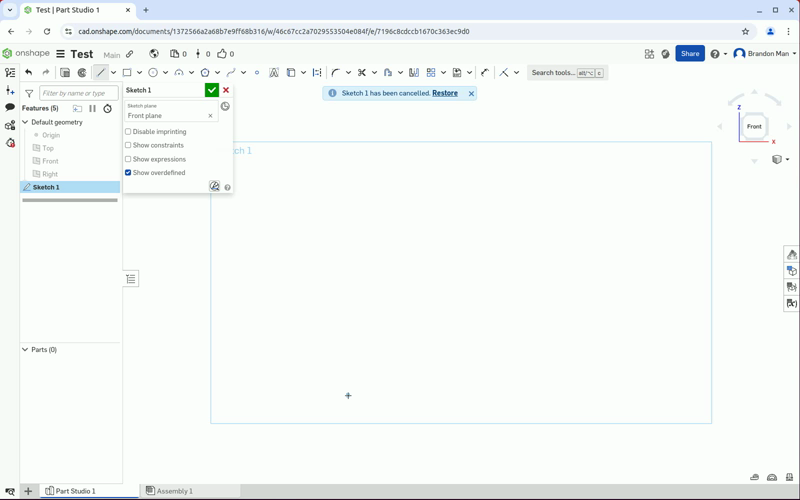
mouse_move(572, 395)
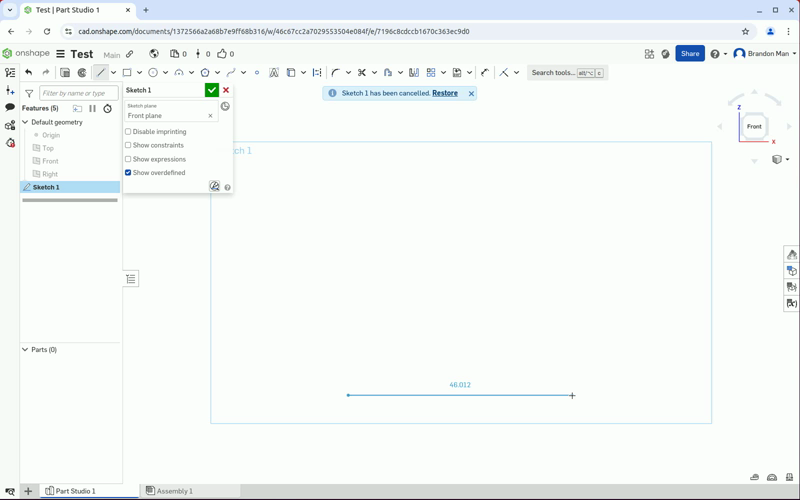
click(572, 395)
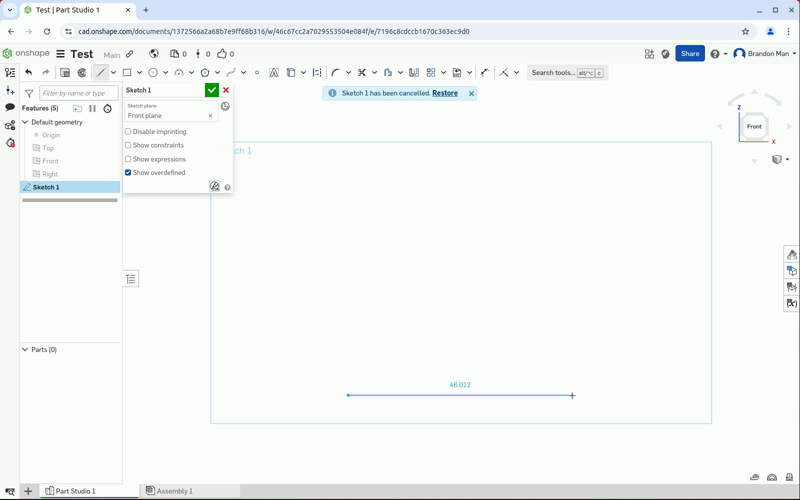
key_up(shift)
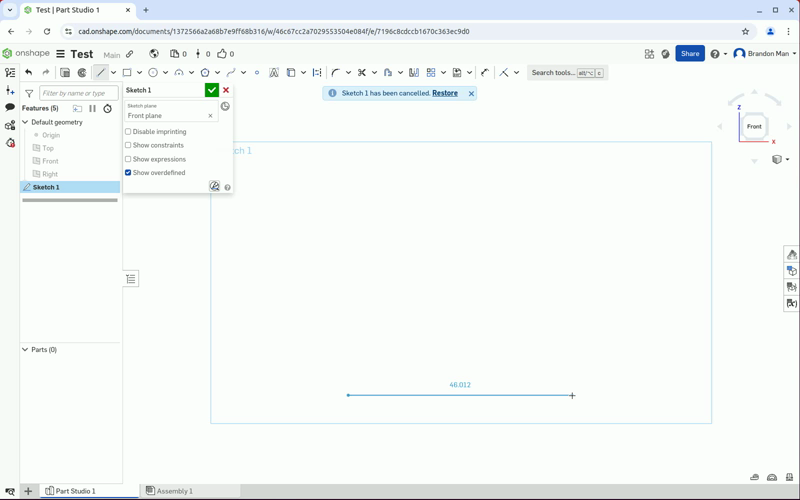
key_down(shift)
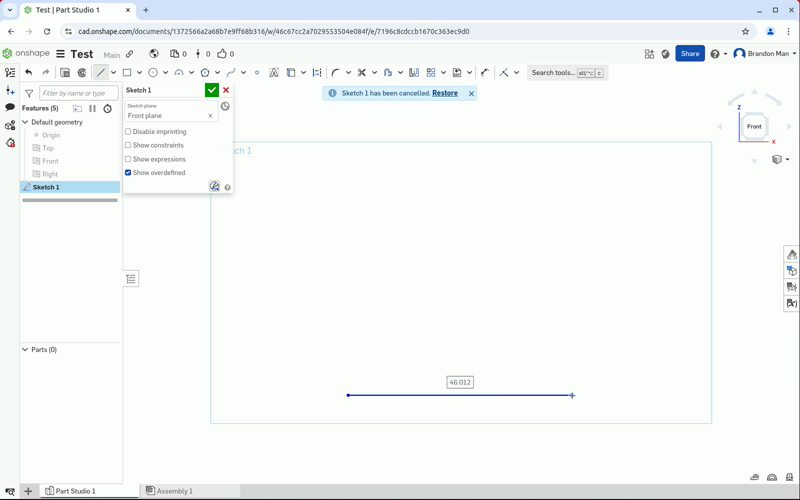
mouse_move(572, 171)
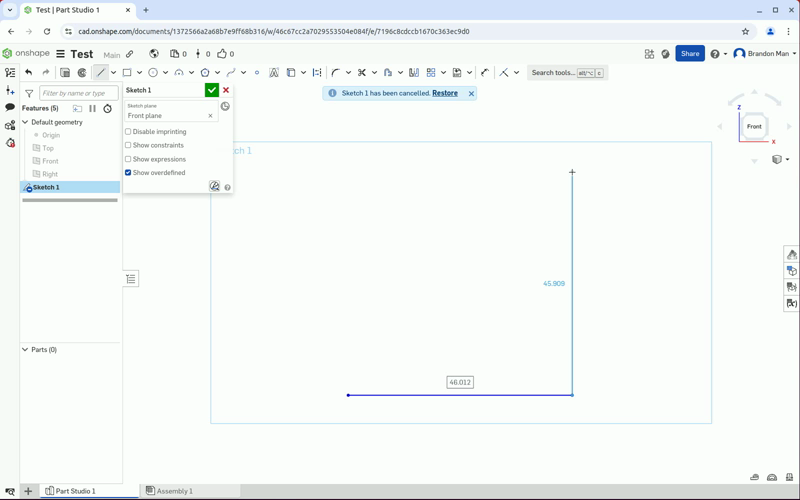
click(572, 171)
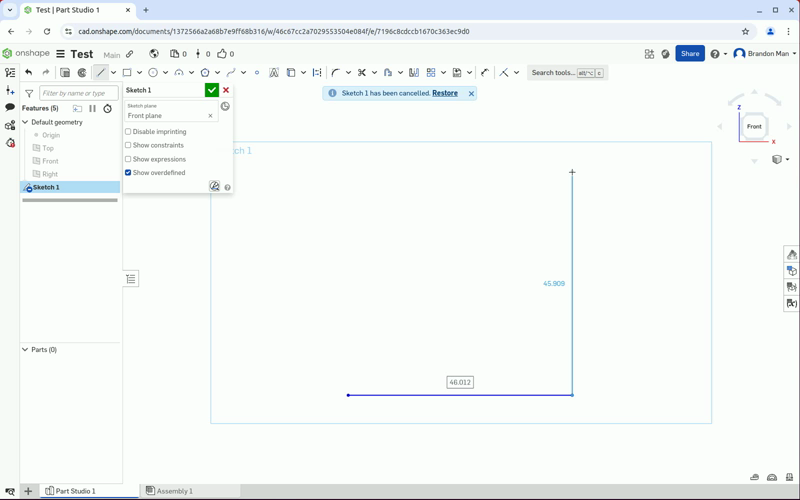
key_up(shift)
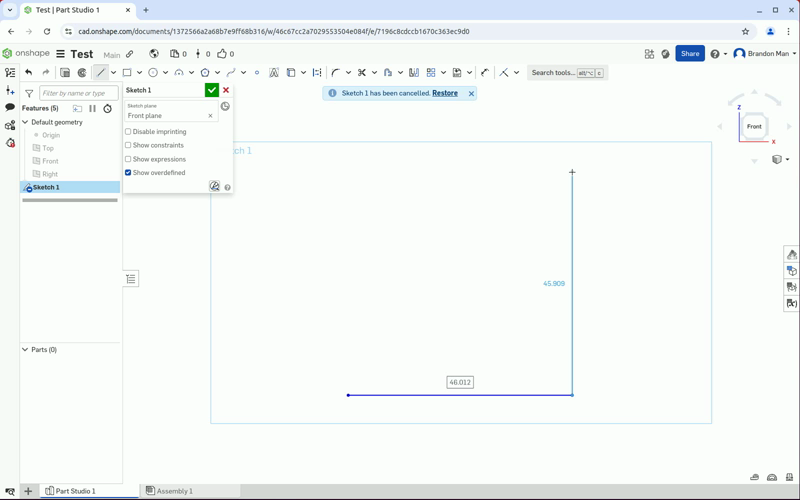
key_down(shift)
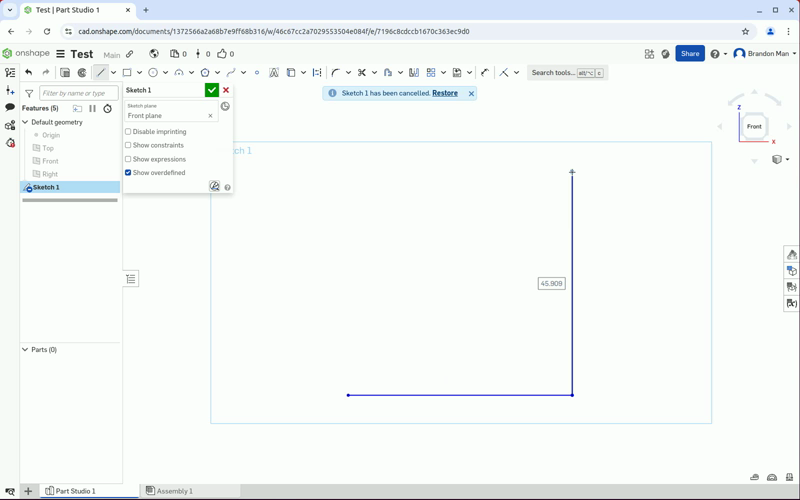
mouse_move(348, 171)
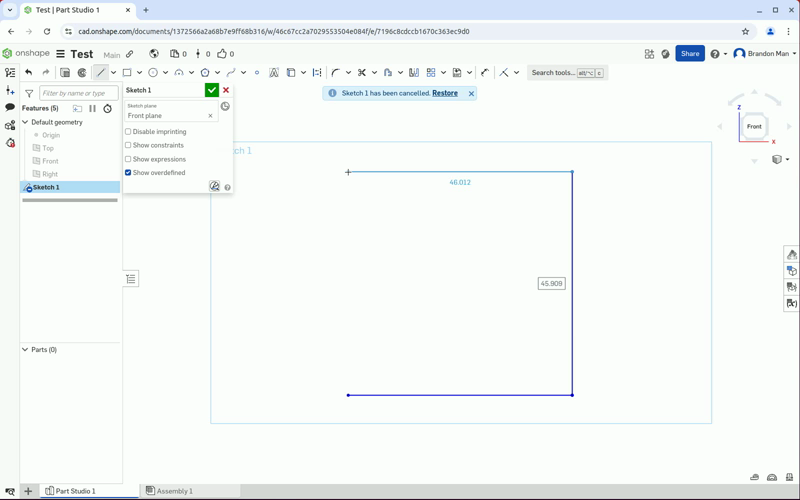
click(348, 171)
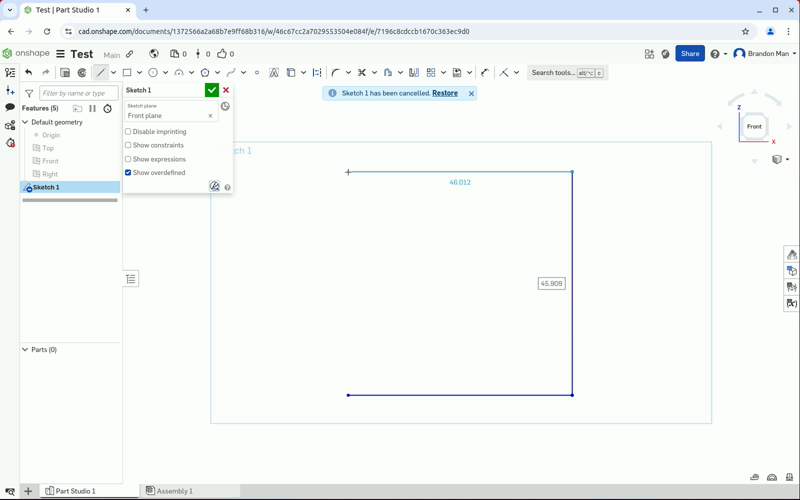
key_up(shift)
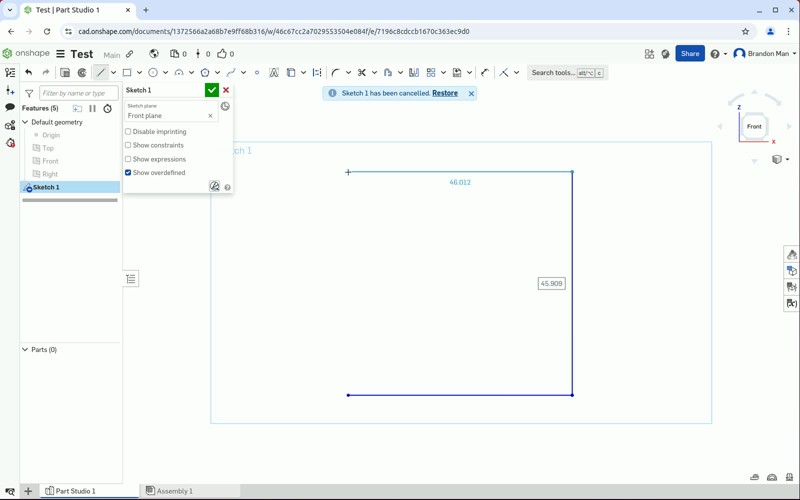
key_down(shift)
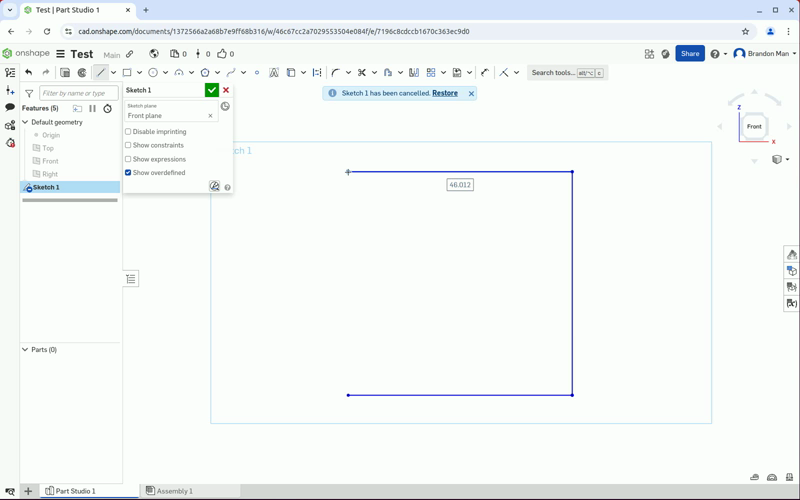
mouse_move(348, 395)
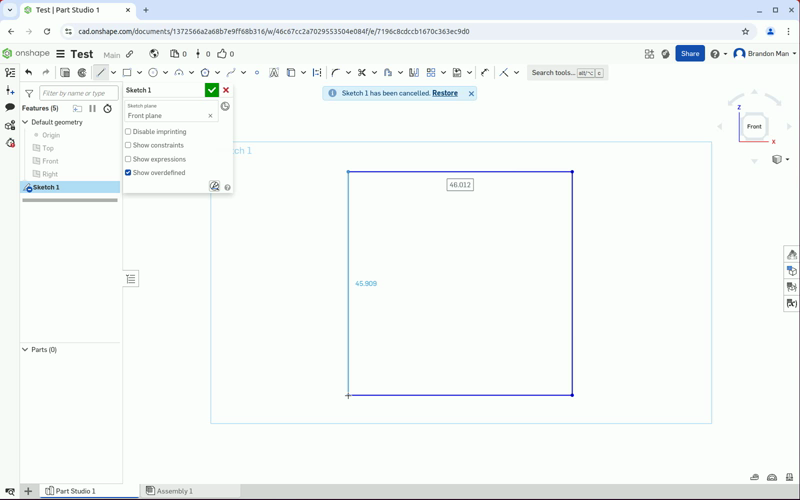
key_up(shift)
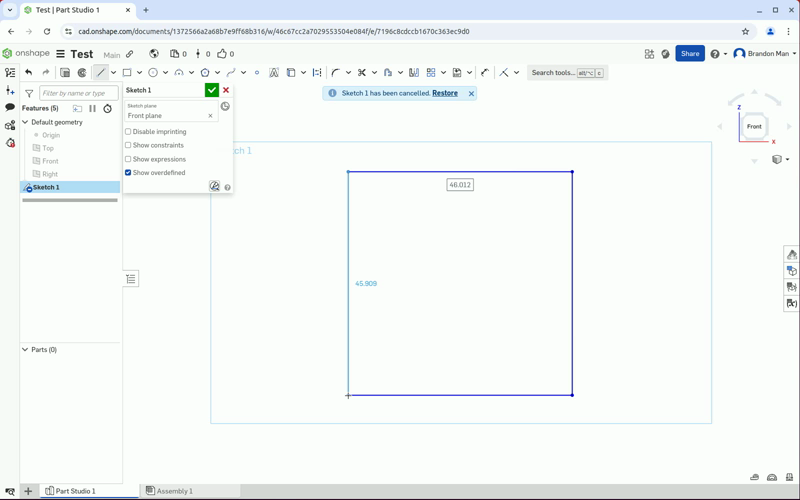
click(348, 395)
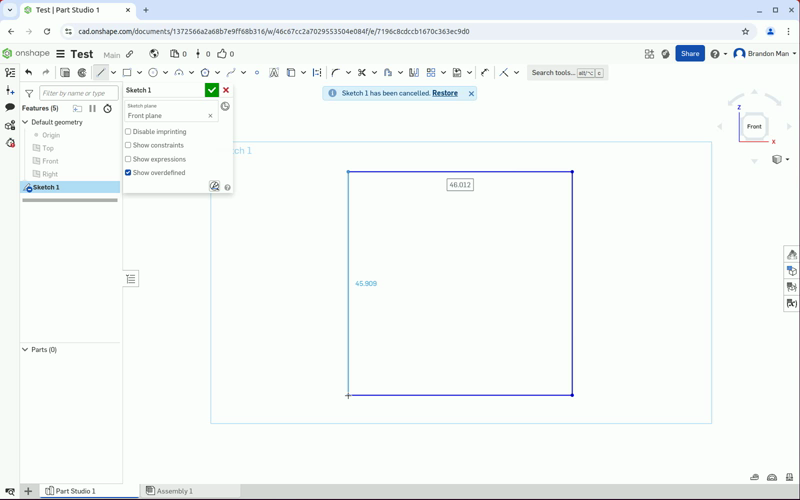
key(esc)
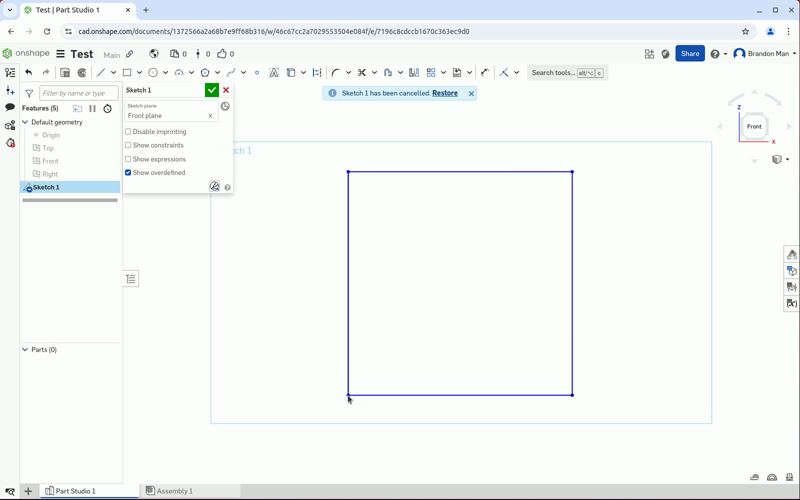
mouse_move(401, 251)
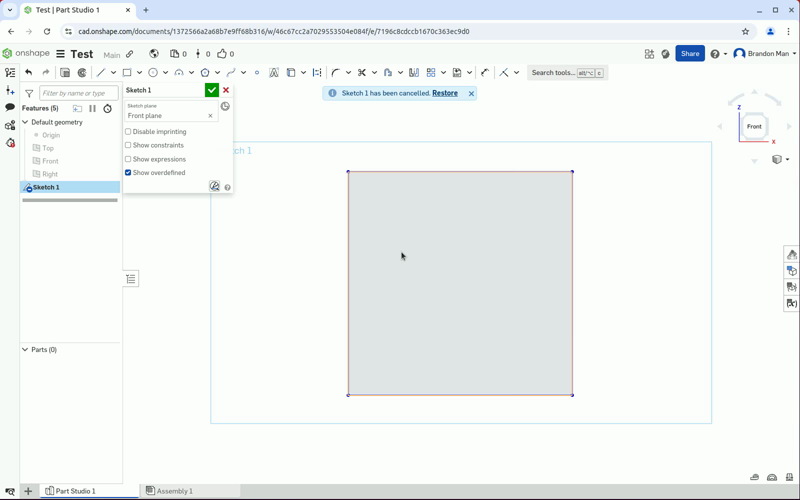
click(401, 251)
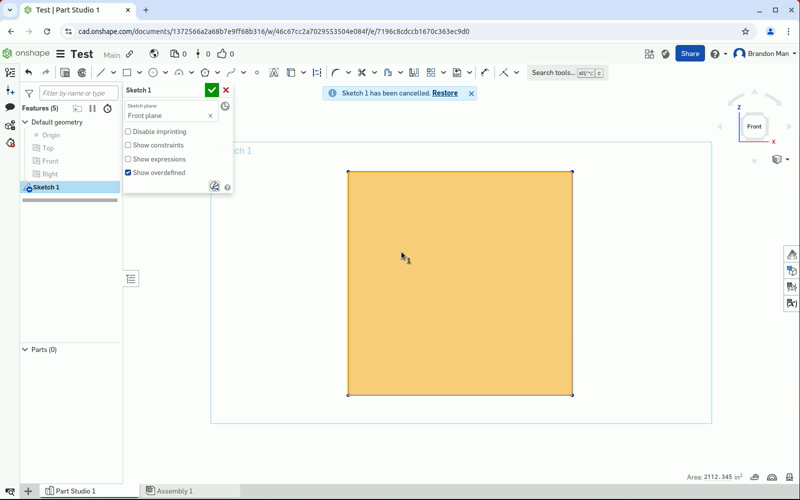
mouse_move(73, 352)
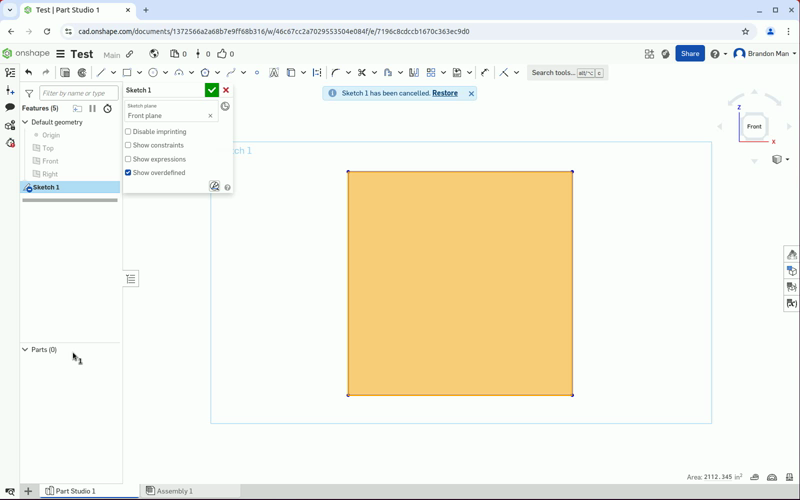
key(shift+y)
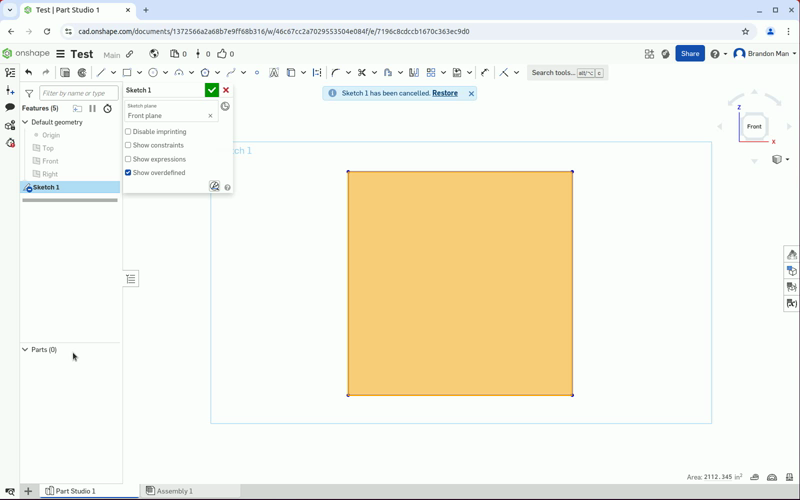
key(shift+e)
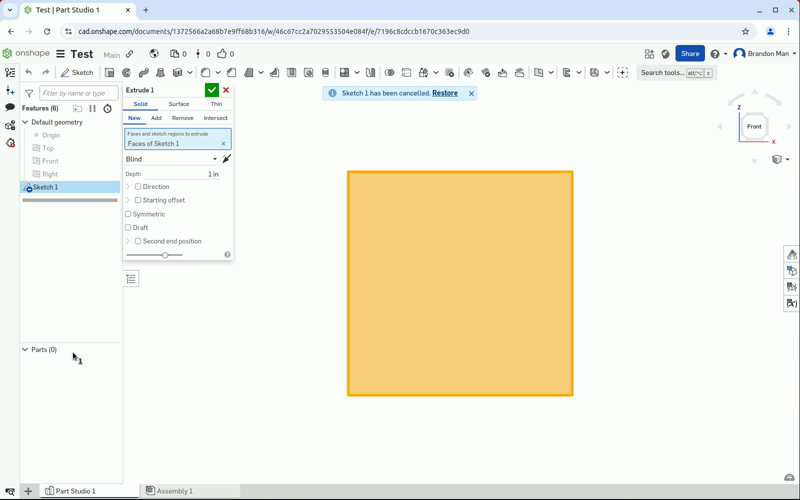
mouse_move(143, 106)
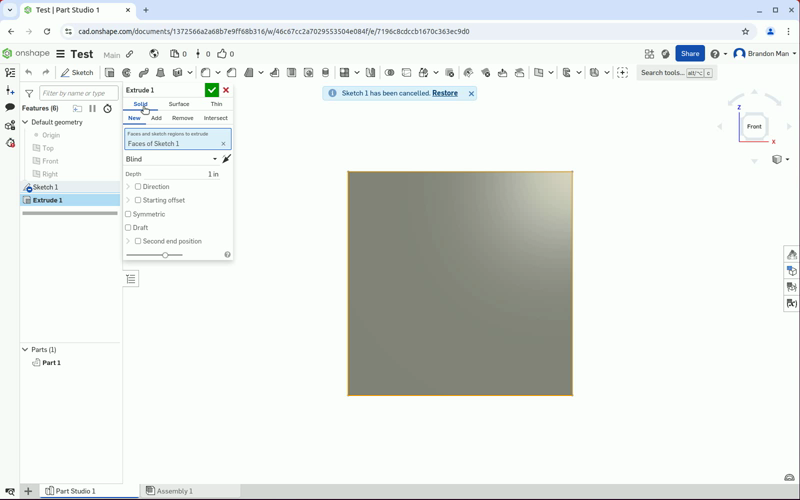
click(143, 106)
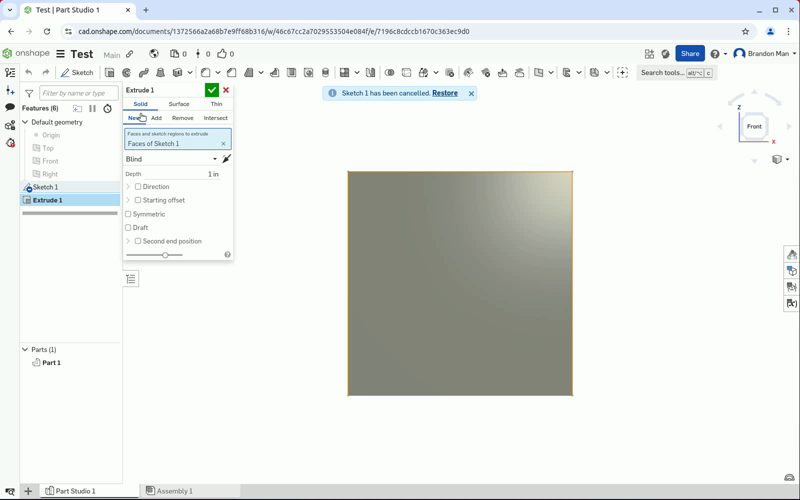
mouse_move(137, 120)
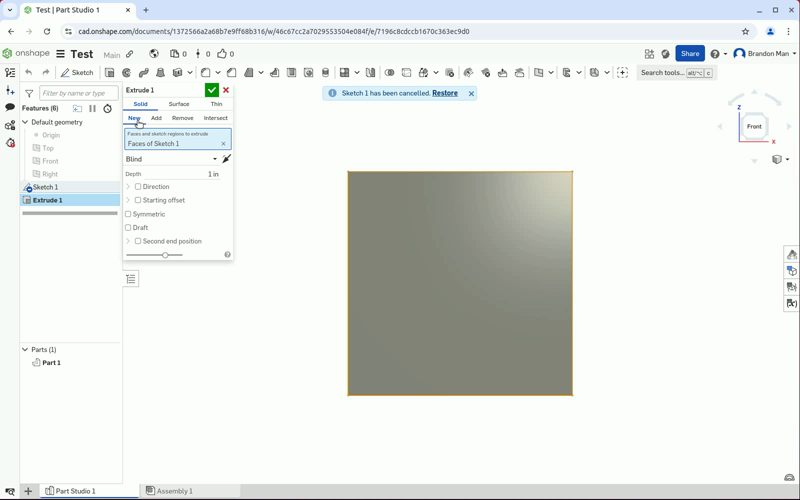
click(137, 120)
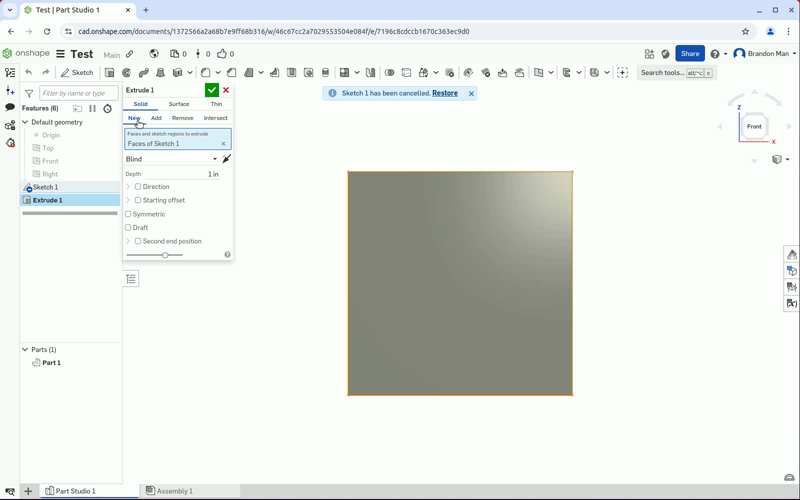
key(tab, 4)
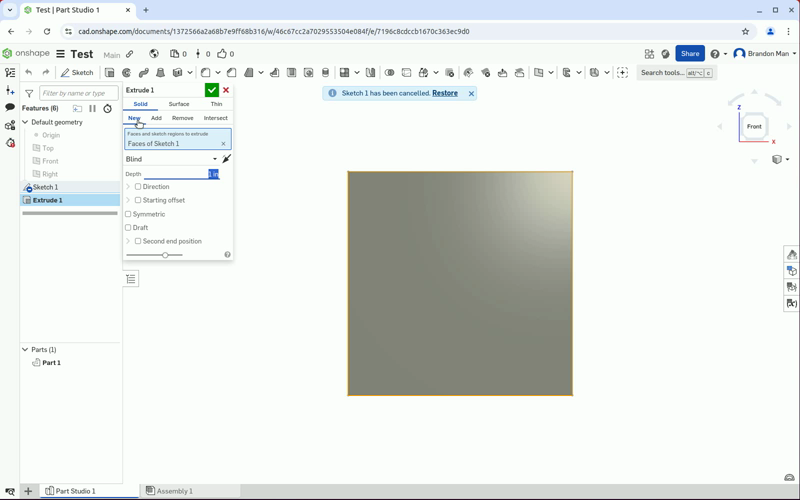
text(15.405)
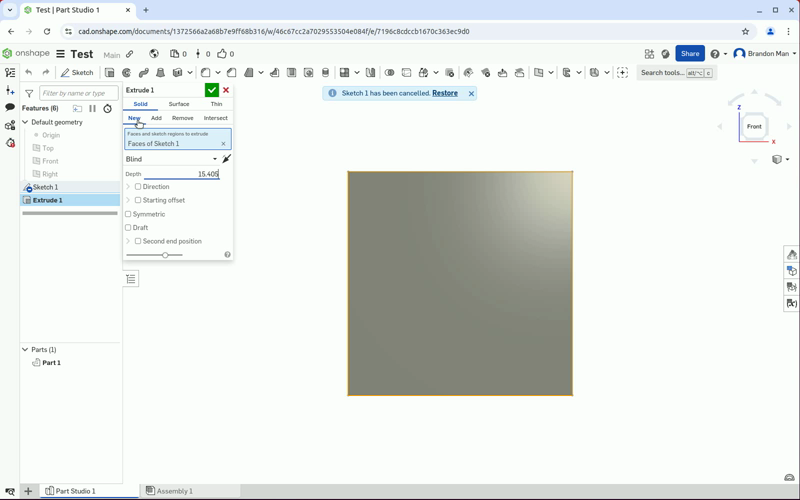
key(enter)
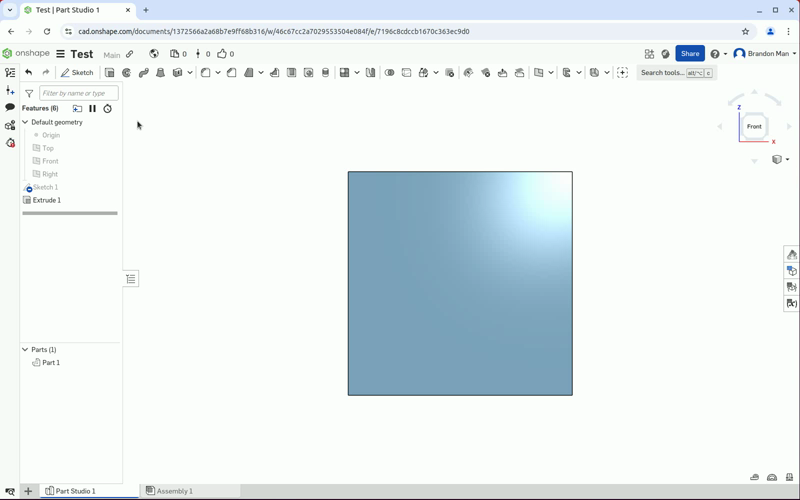
key(shift+h)
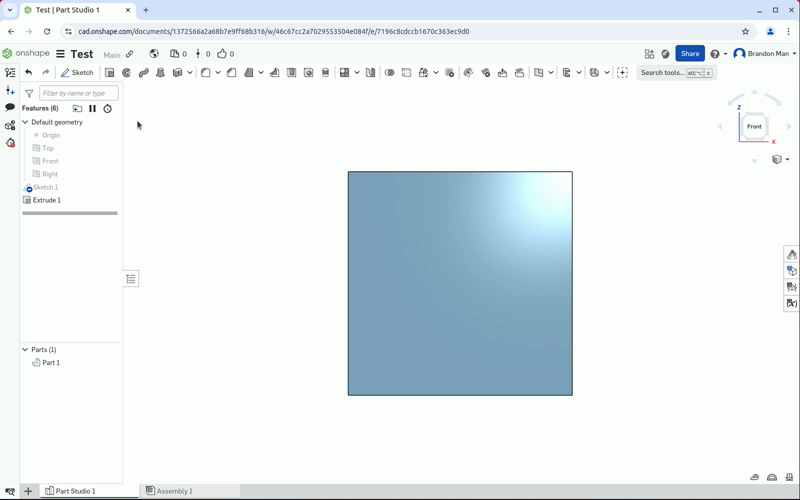
key(shift+h)
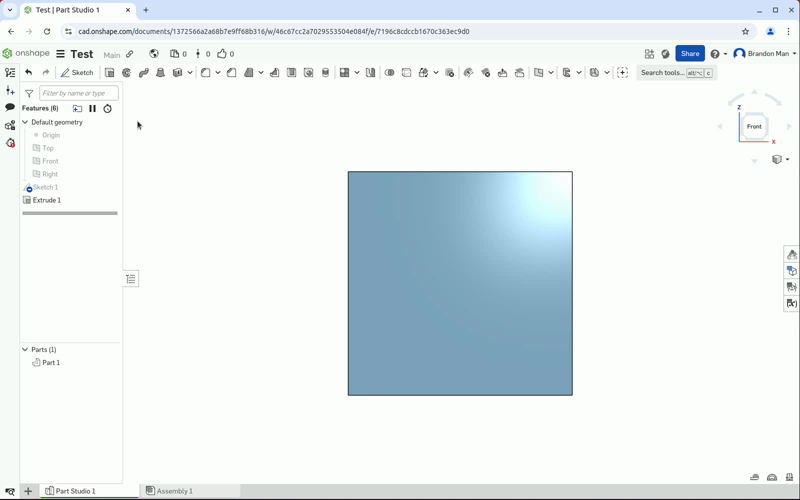
mouse_move(73, 189)
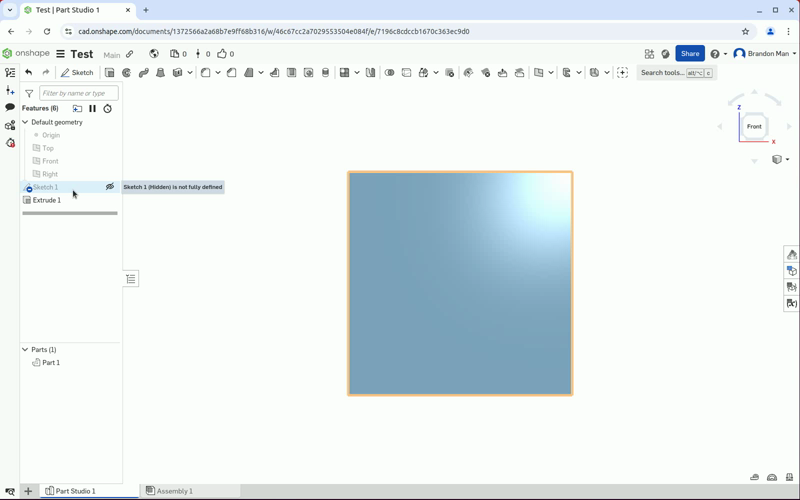
click(73, 189)
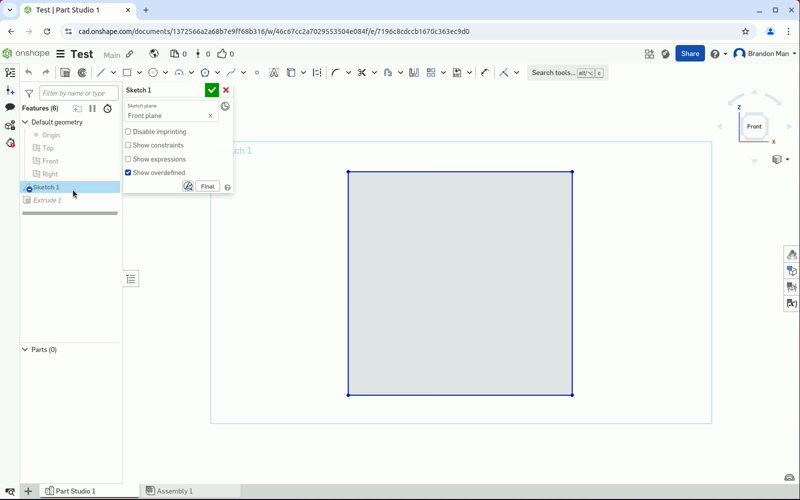
mouse_move(229, 92)
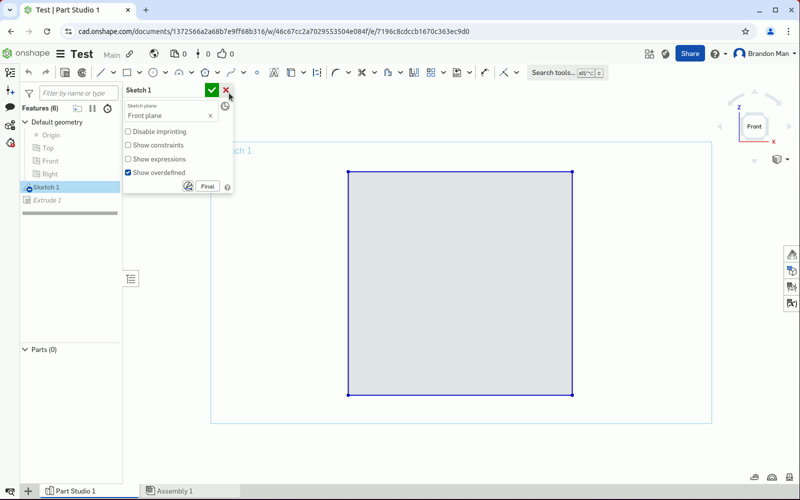
click(229, 92)
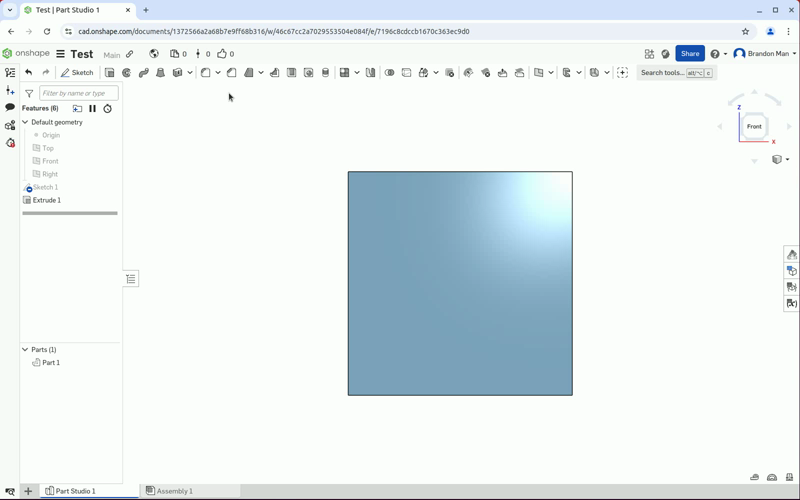
mouse_move(541, 75)
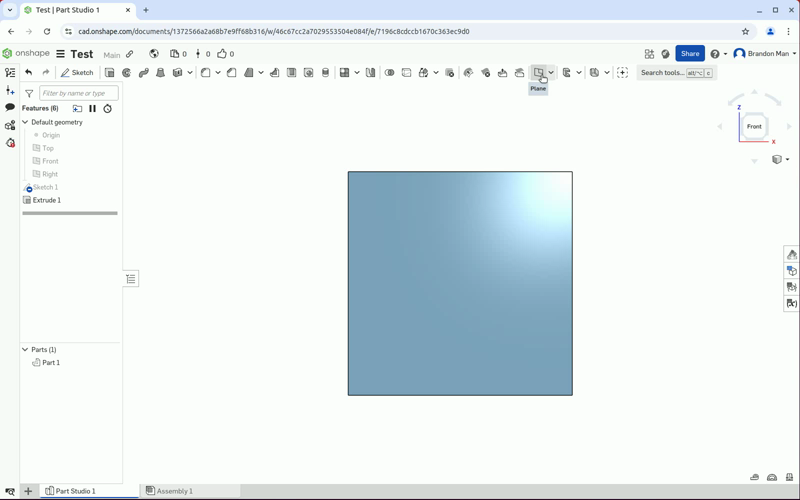
click(541, 75)
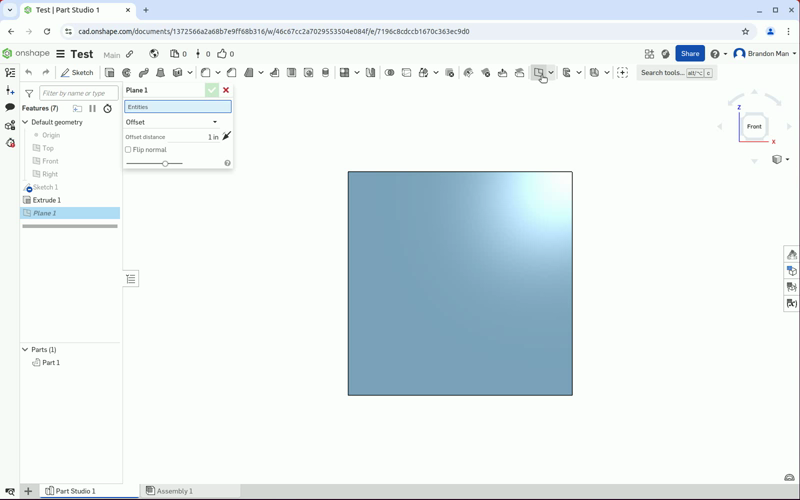
mouse_move(73, 163)
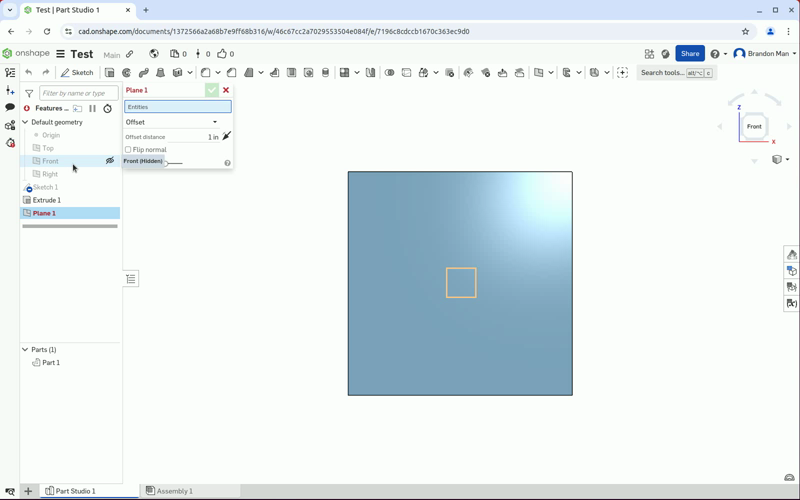
click(73, 163)
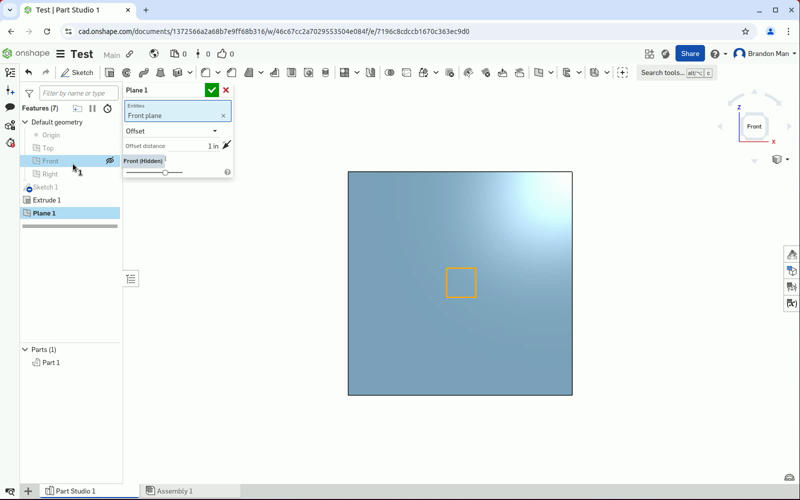
key(tab, 2)
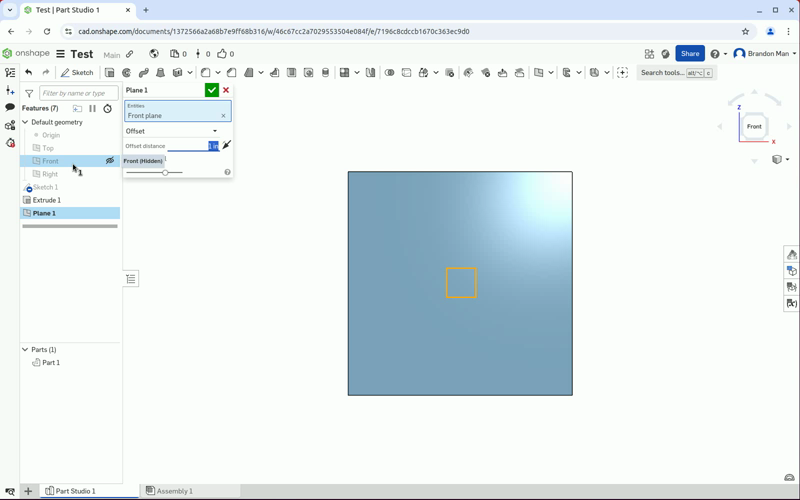
text(15.405)
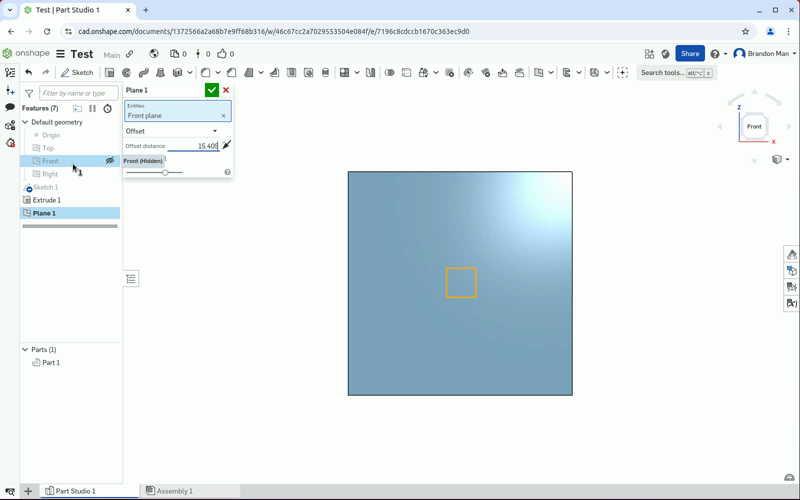
key(enter, 2)
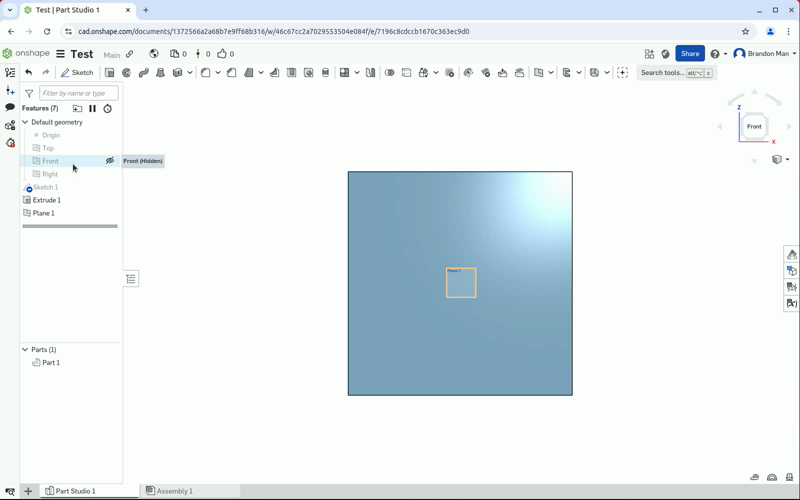
key(shift+s)
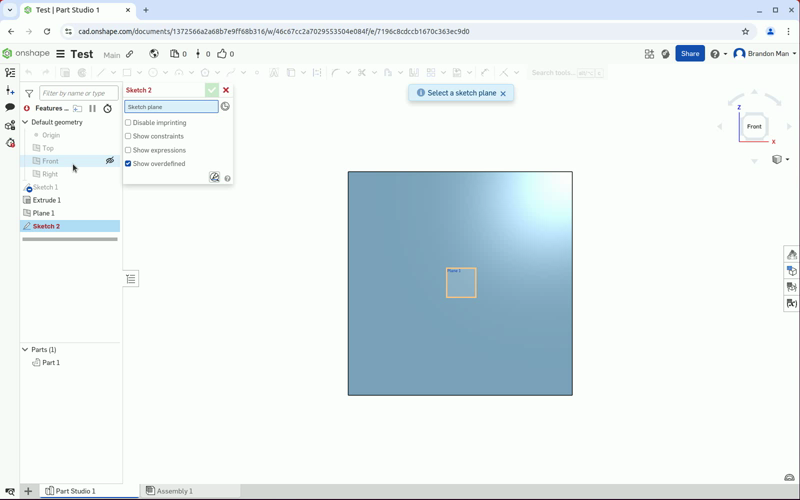
mouse_move(73, 215)
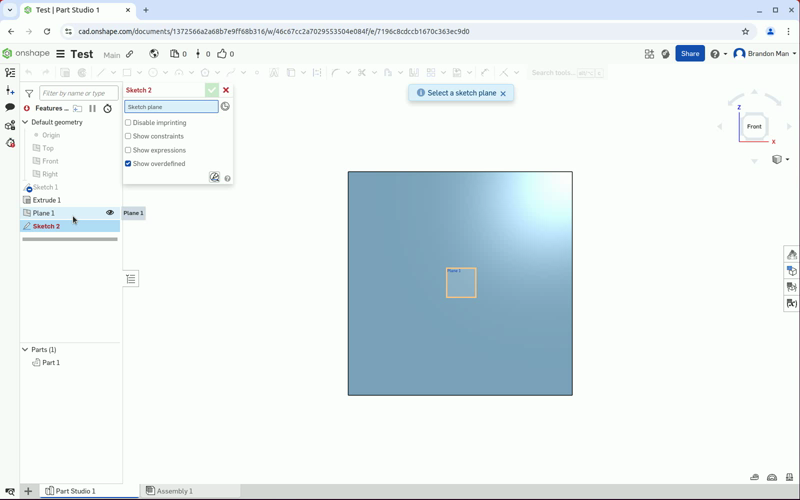
click(73, 215)
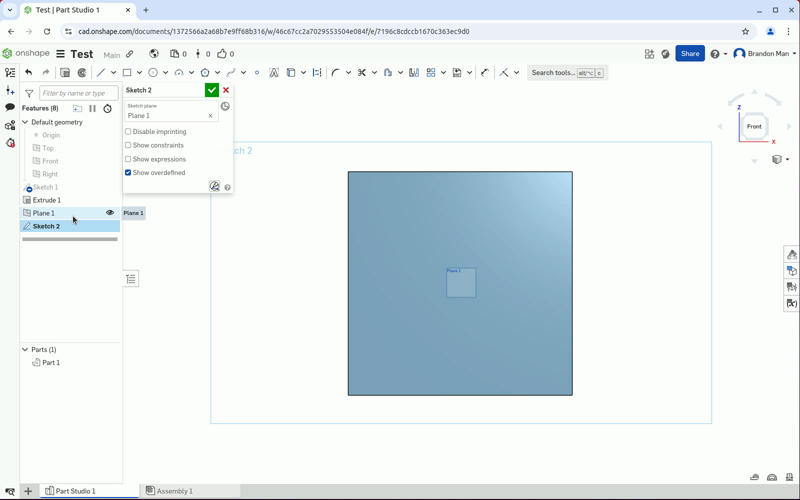
mouse_move(73, 352)
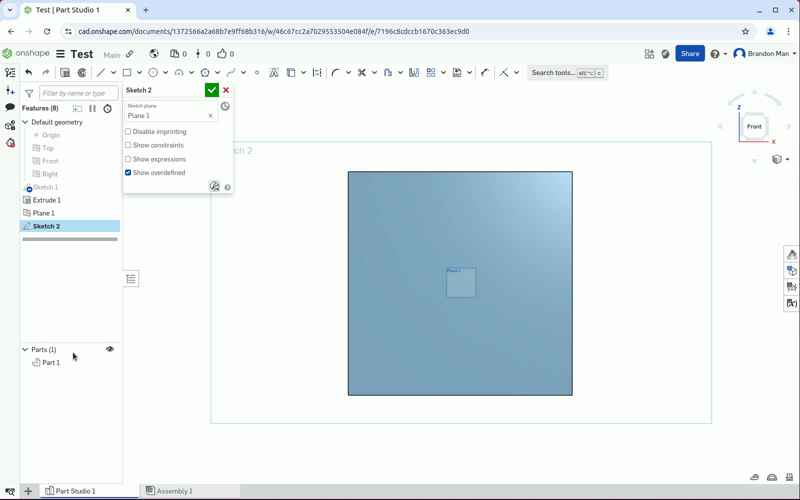
key(y)
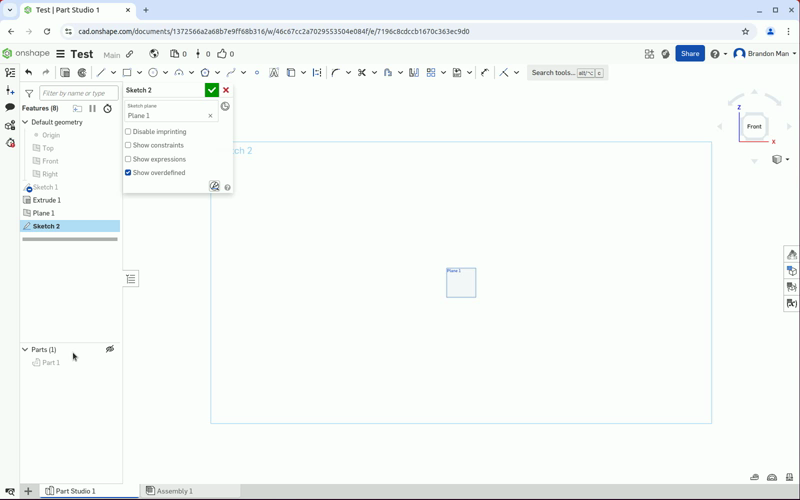
key(c)
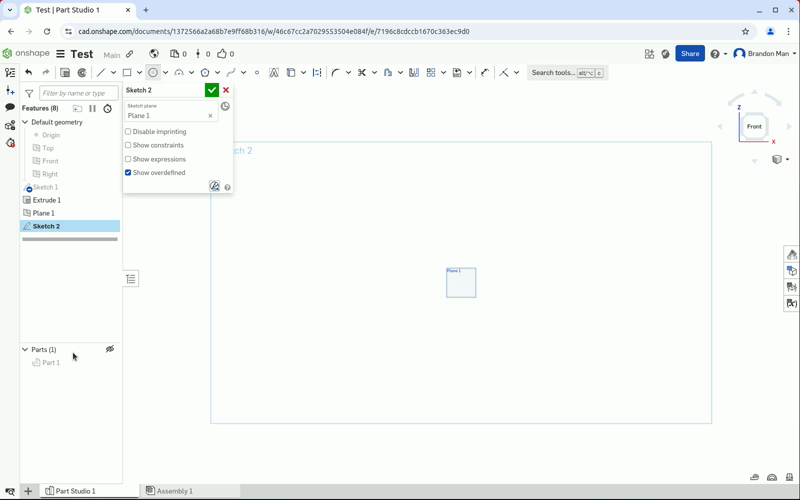
key_down(shift)
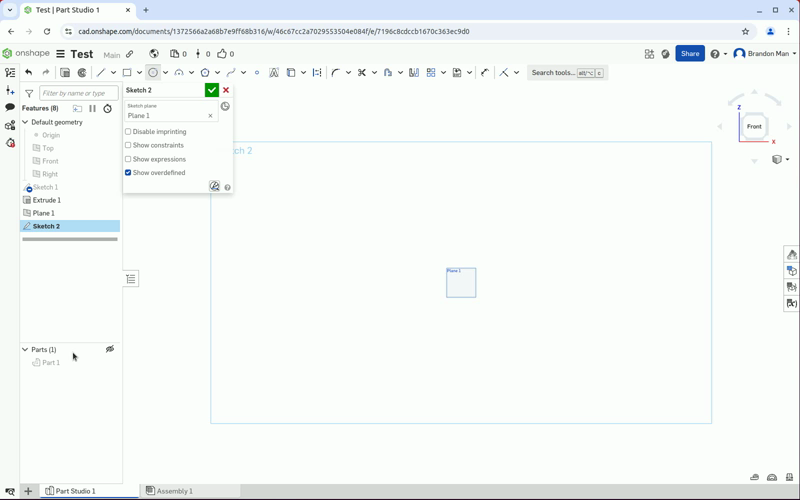
mouse_move(461, 282)
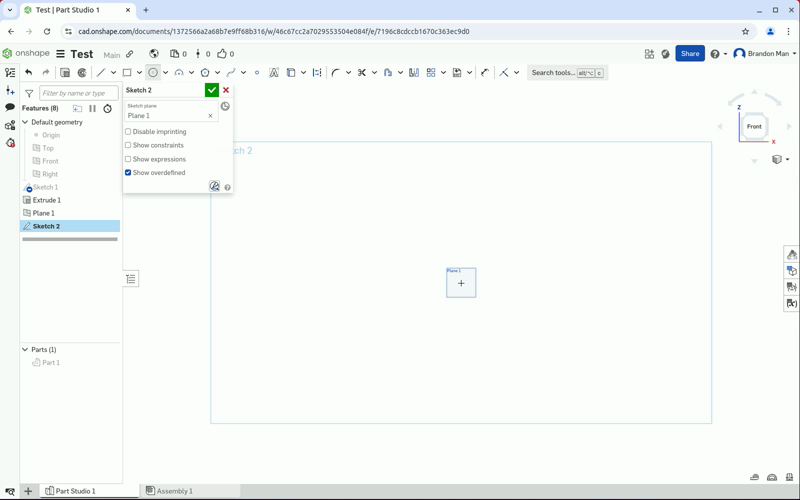
click(461, 282)
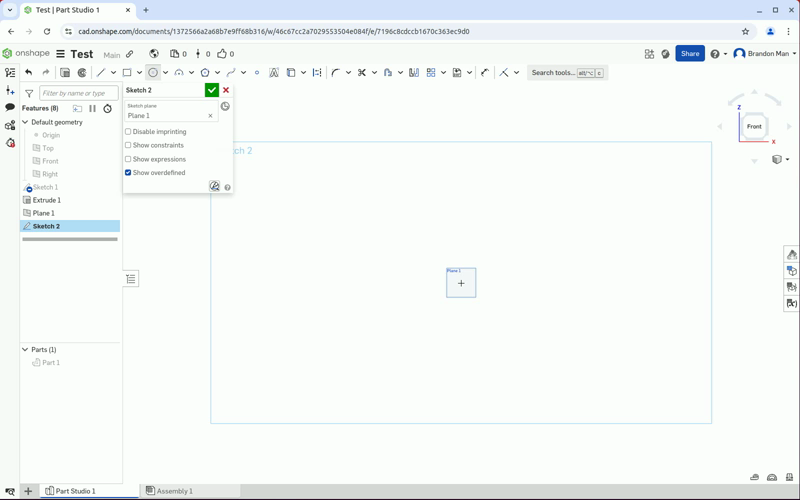
key_up(shift)
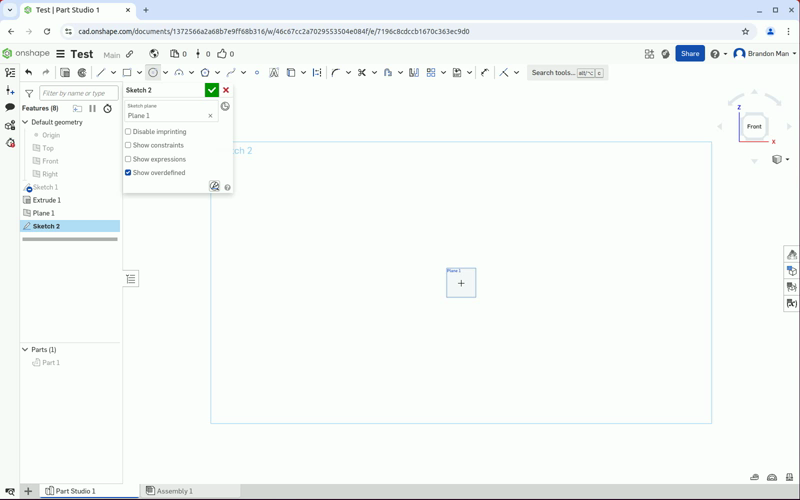
mouse_move(517, 282)
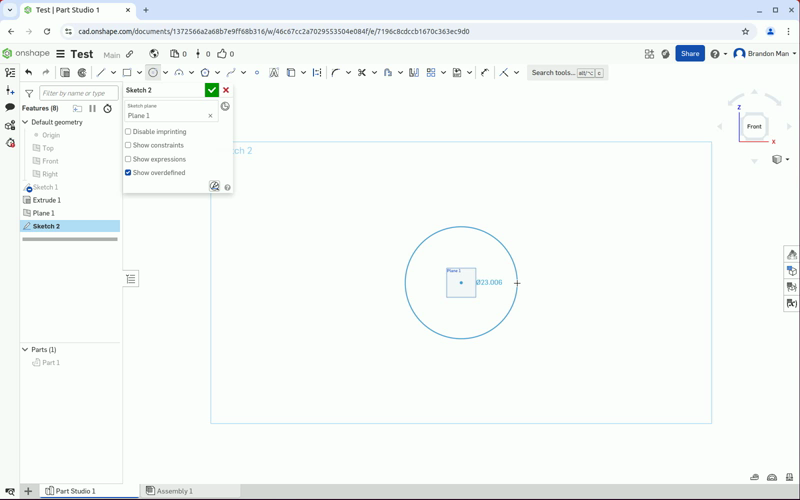
click(517, 282)
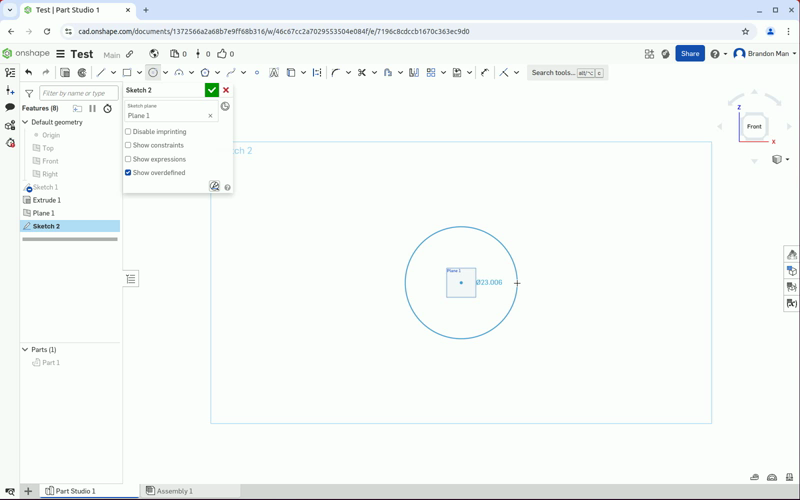
key(esc)
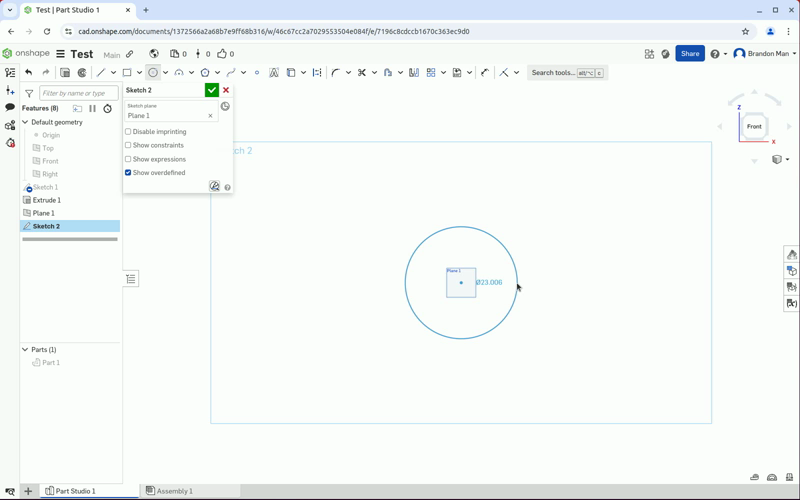
mouse_move(468, 329)
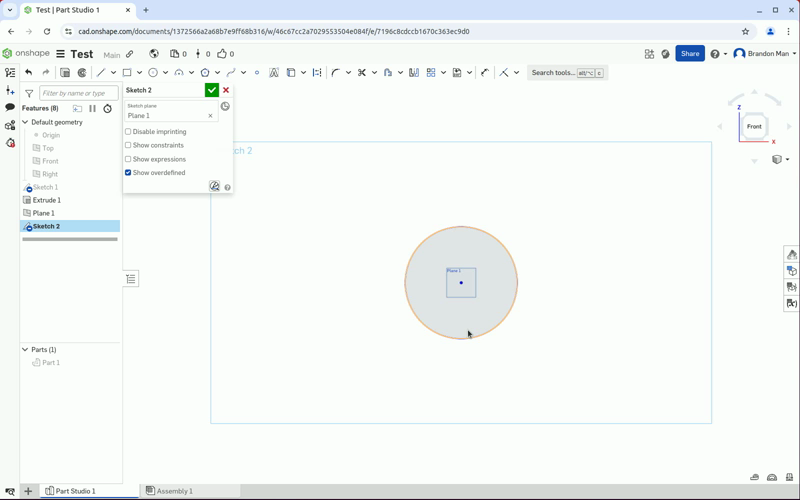
click(468, 329)
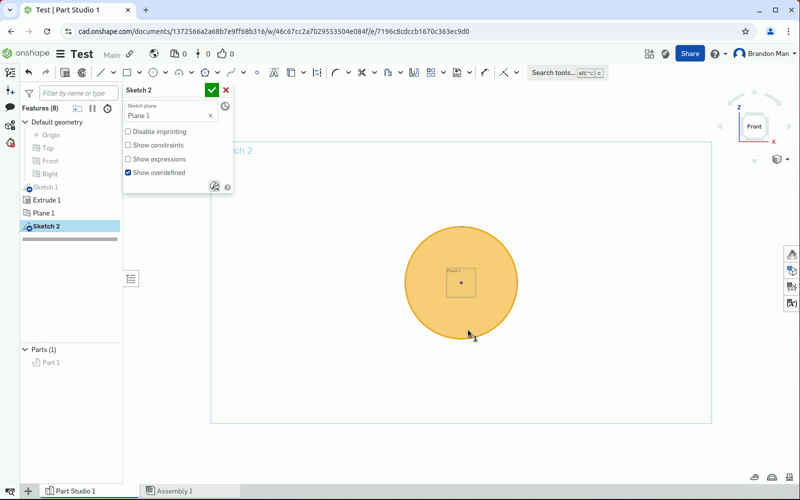
mouse_move(73, 352)
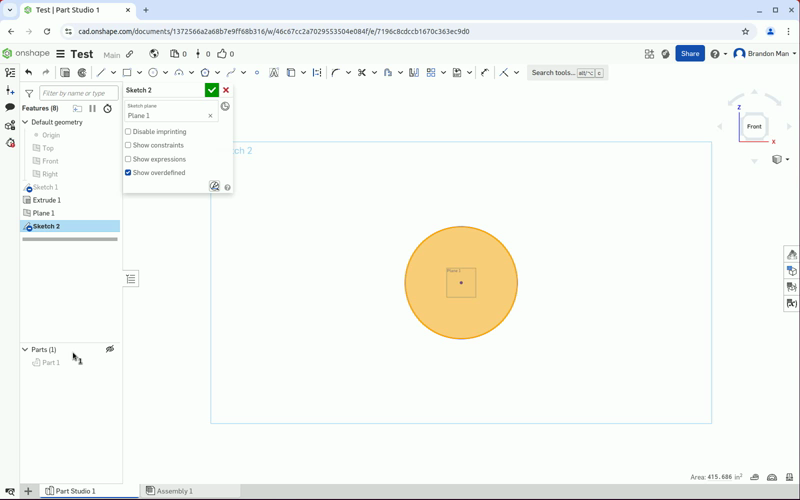
key(shift+y)
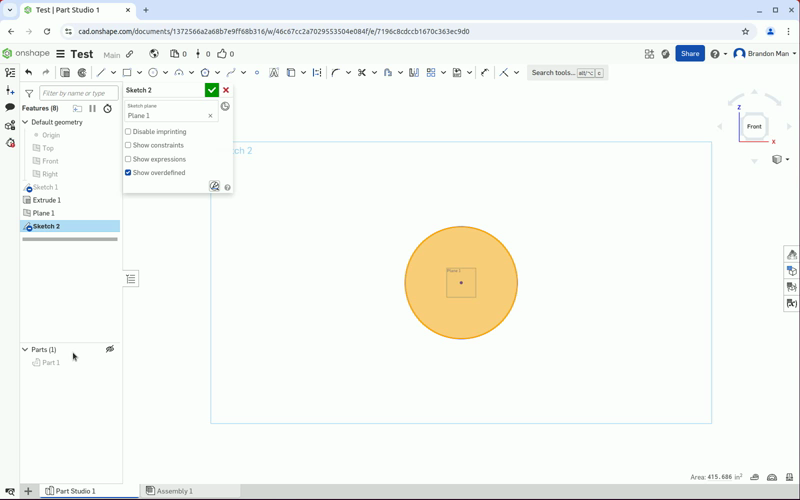
key(shift+e)
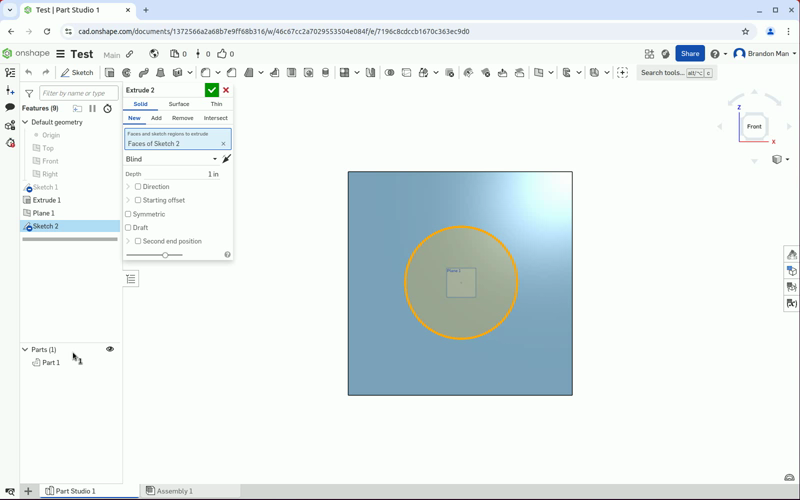
mouse_move(143, 106)
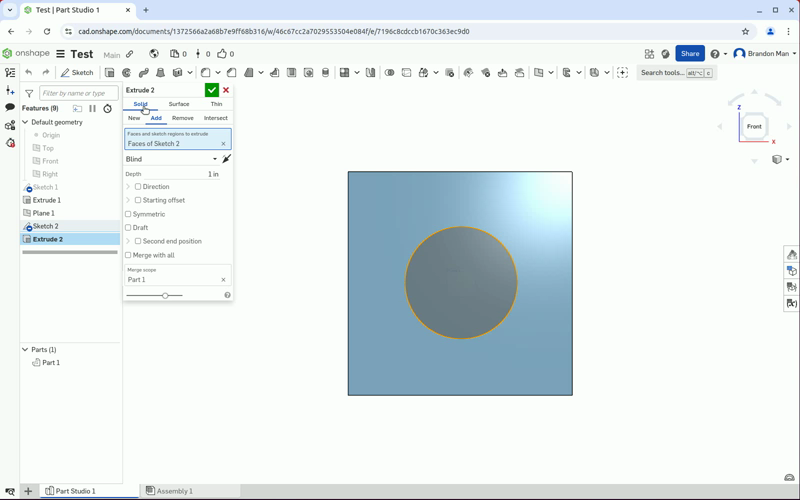
click(143, 106)
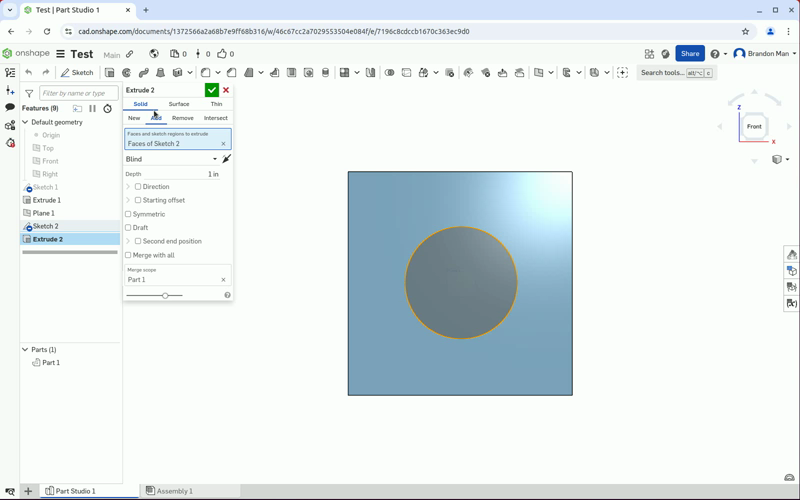
mouse_move(186, 120)
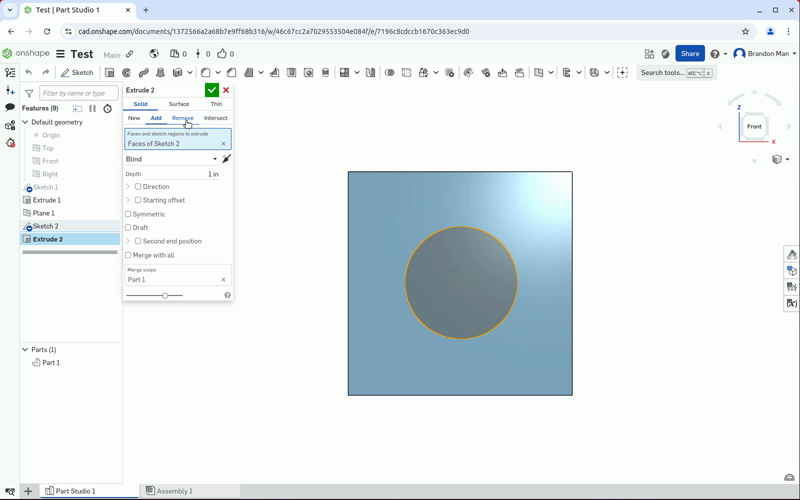
click(186, 120)
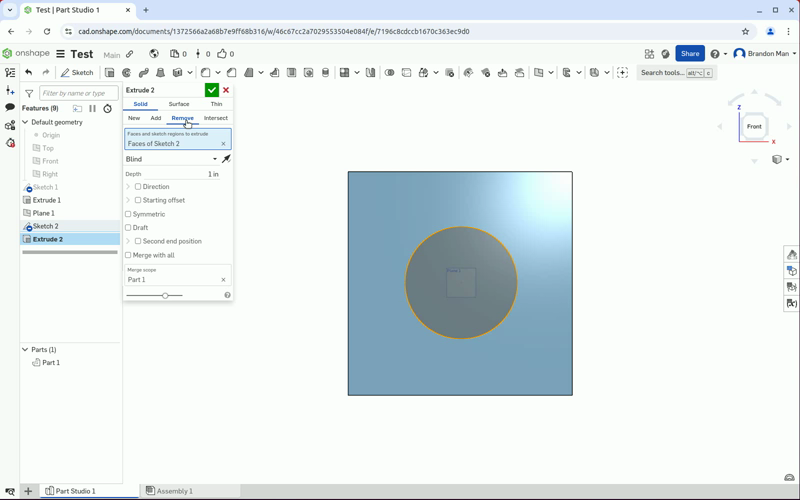
key(tab, 4)
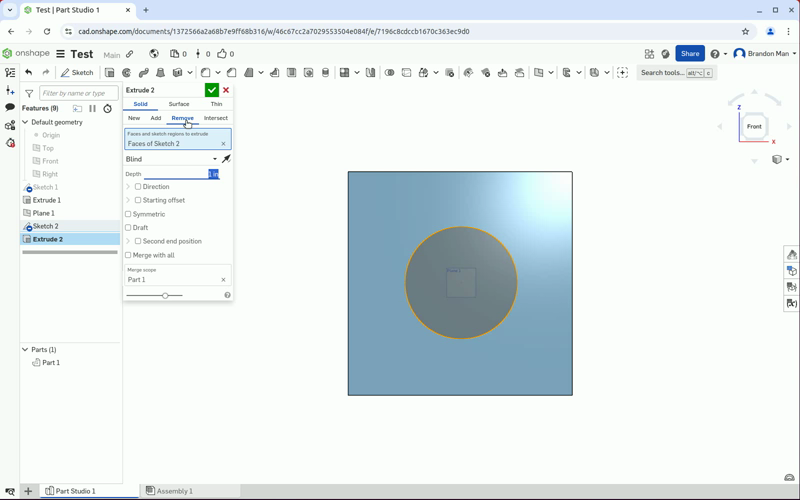
text(7.703)
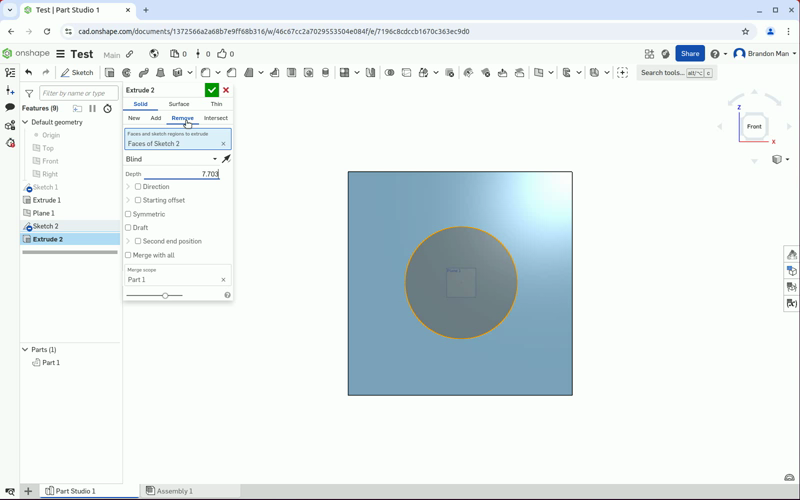
key(tab, 6)
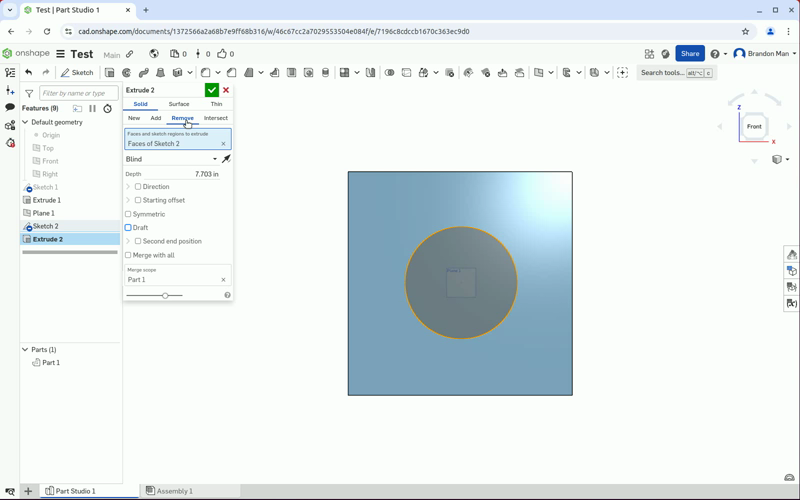
key(space)
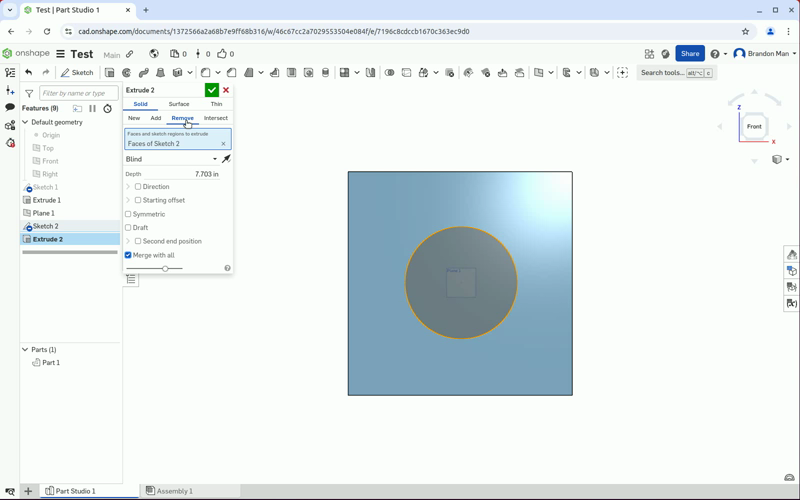
key(enter)
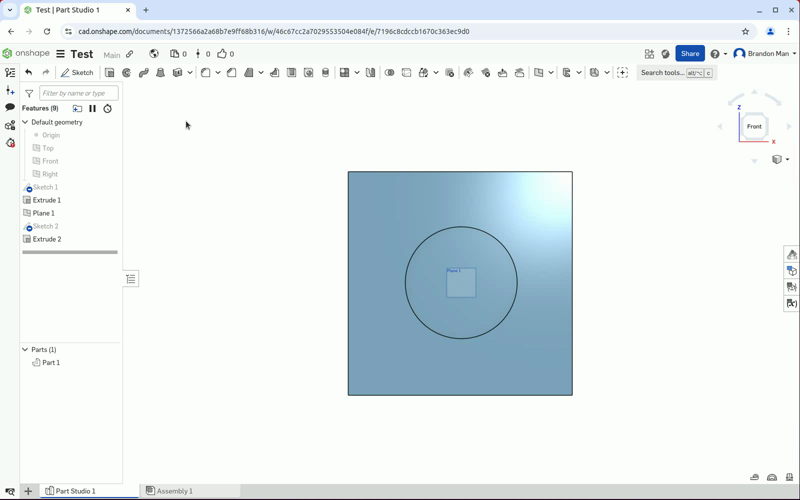
key(shift+h)
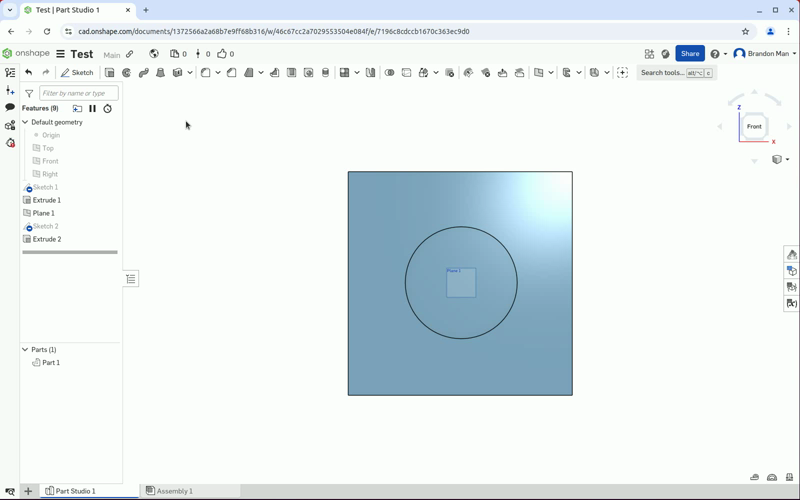
key(shift+h)
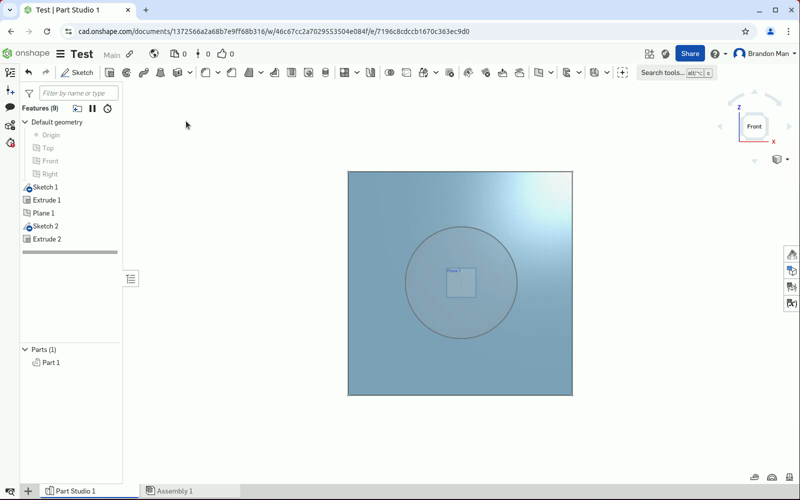
key(shift+7)
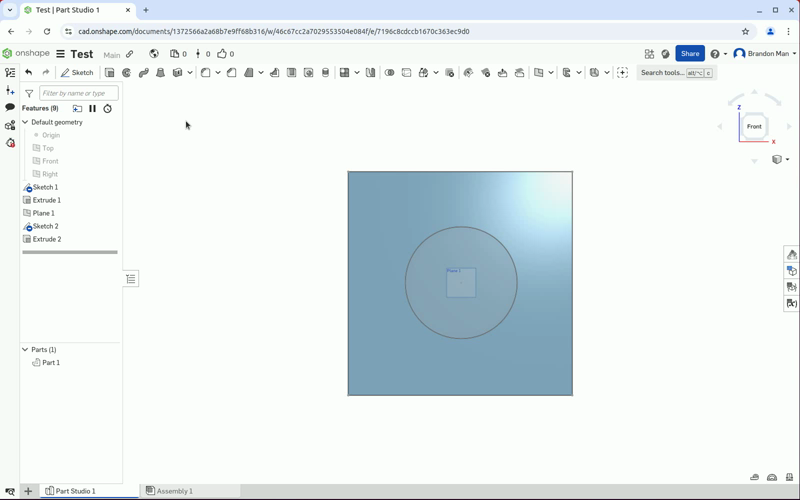
key(left, 2)
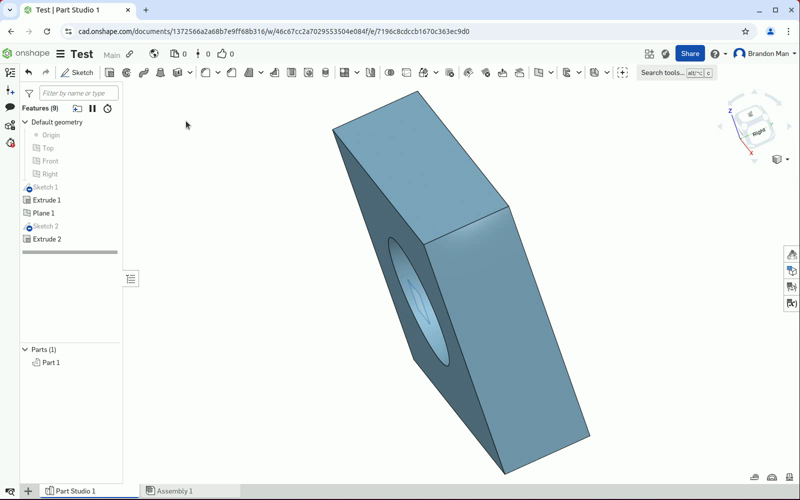
key(down, 2)
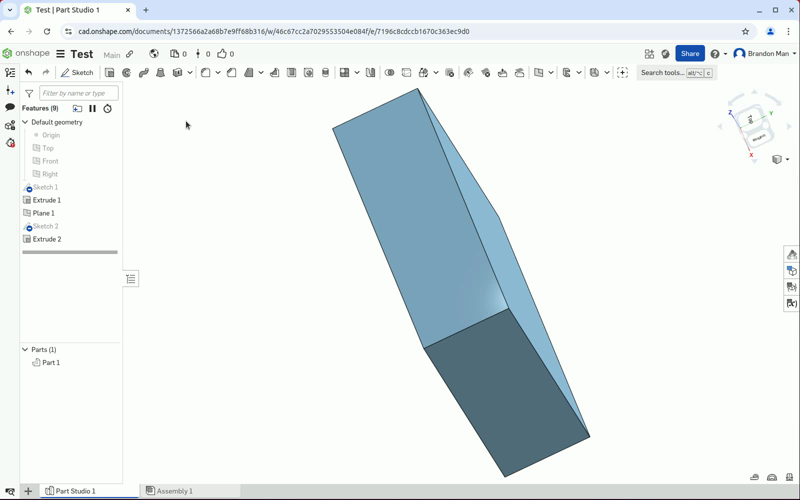
key(up, 2)
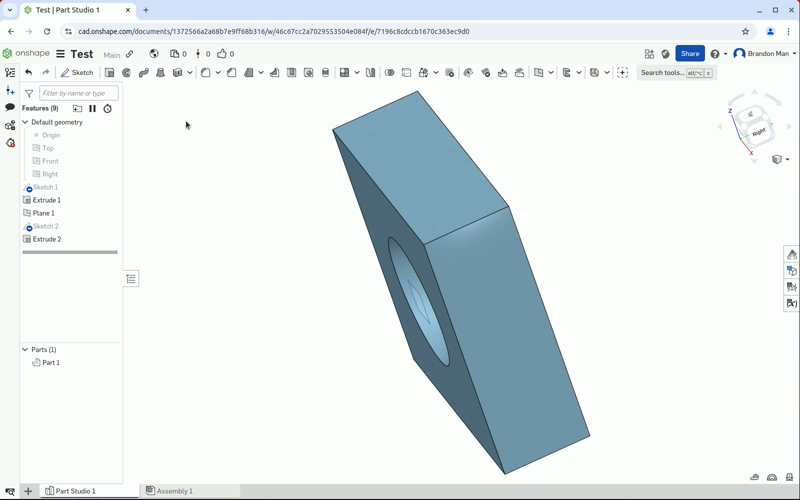
key(right, 2)
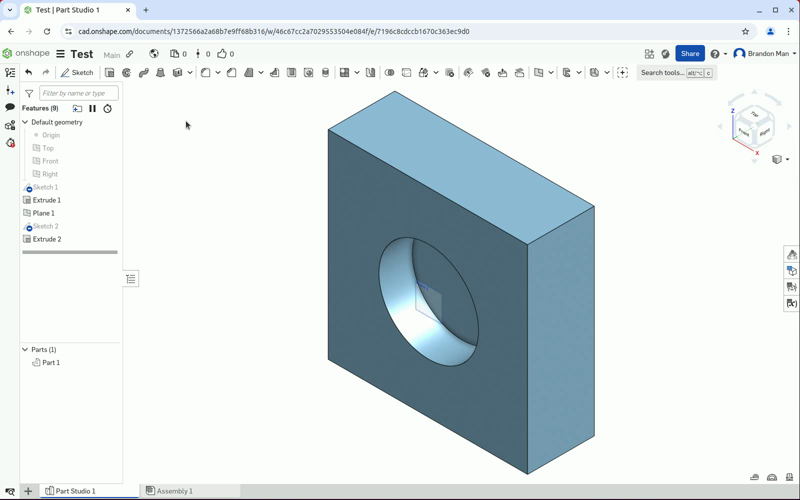
mouse_move(73, 189)
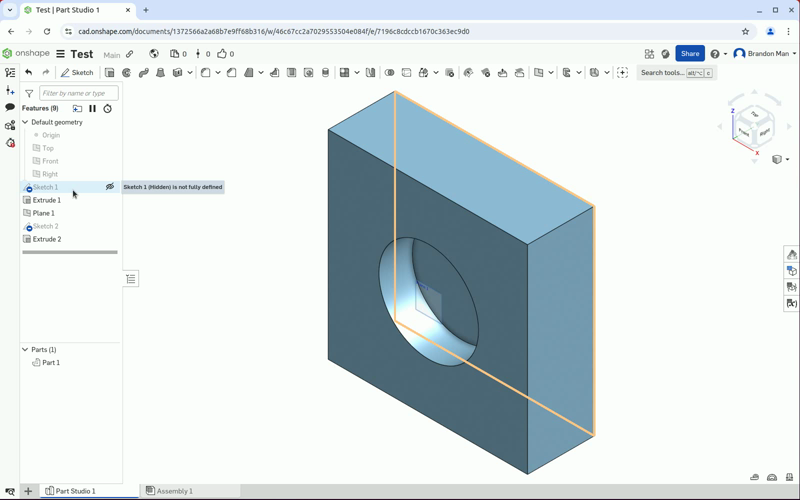
click(73, 189)